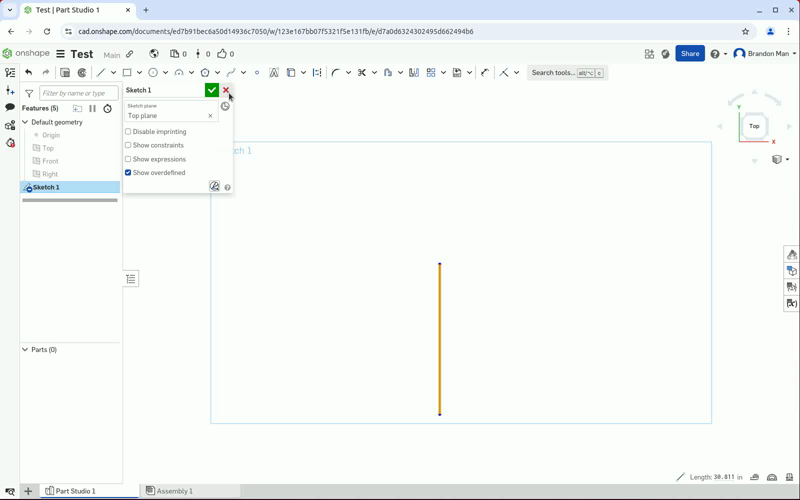
key(shift+h)
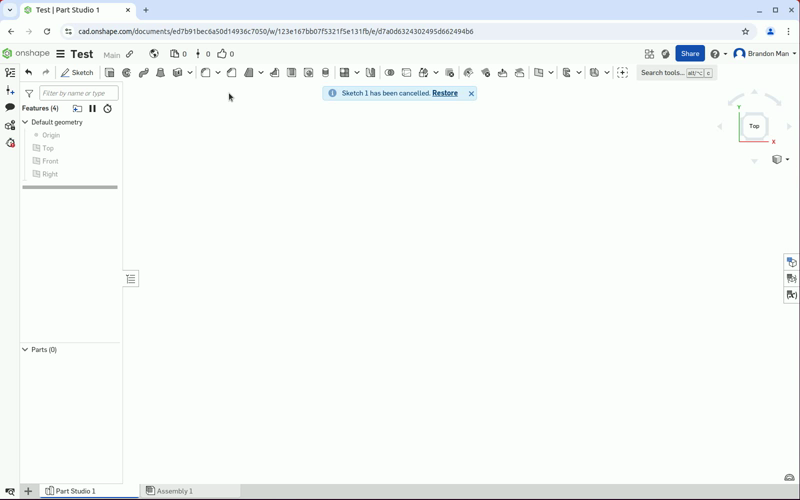
mouse_move(73, 352)
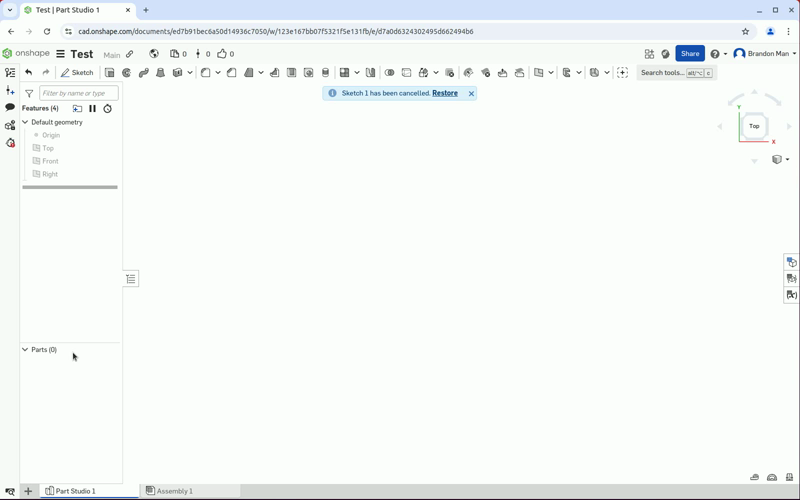
key(y)
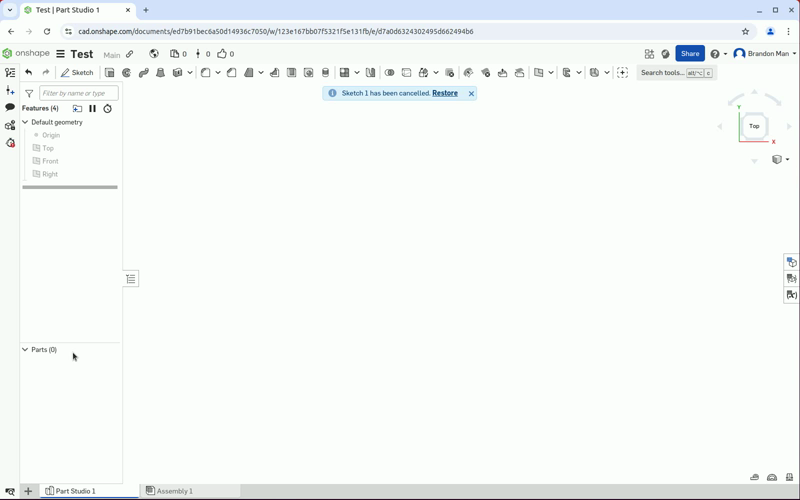
key(shift+p)
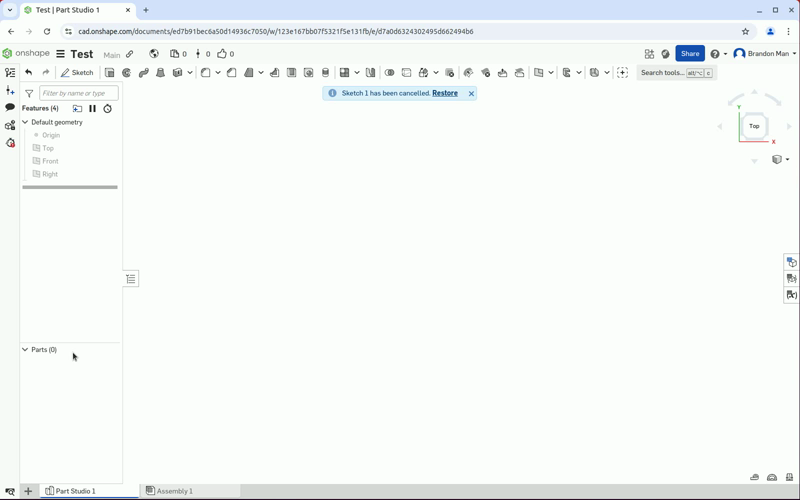
key(space)
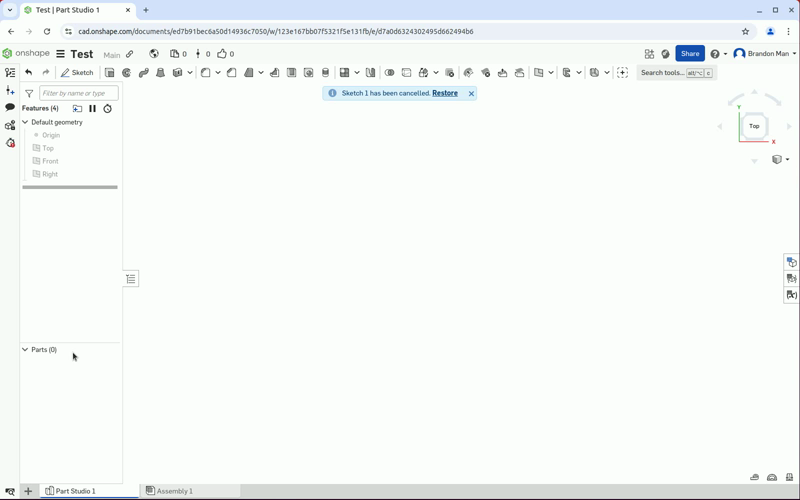
key_down(shift)
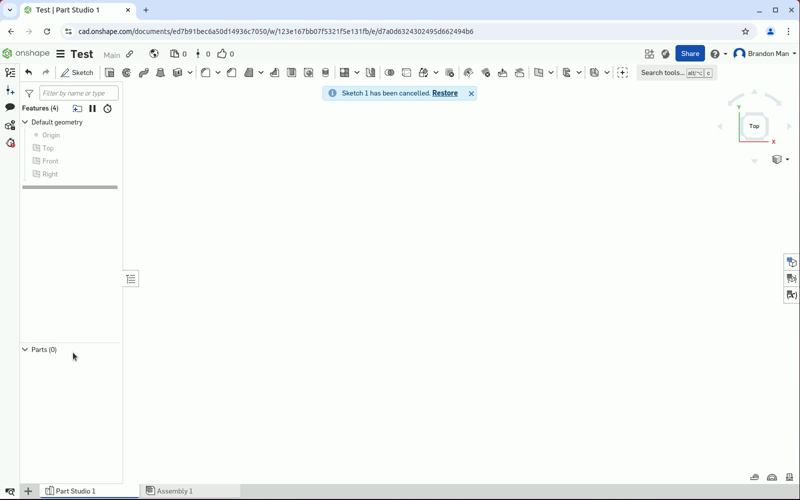
key(up)
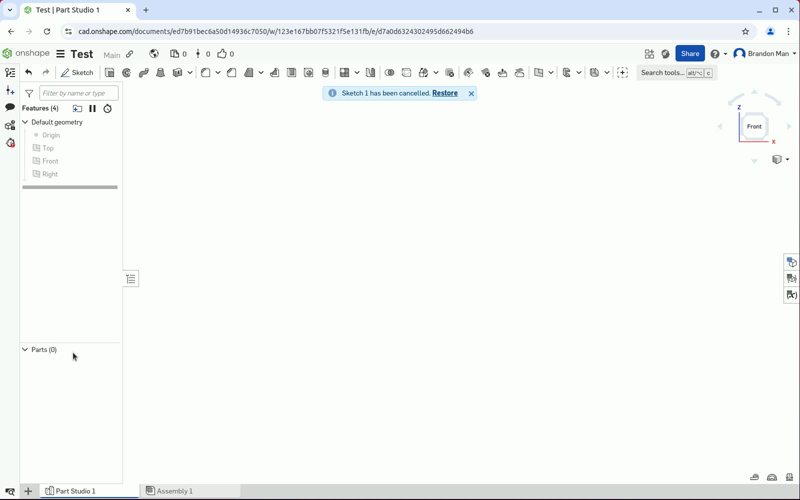
key_up(shift)
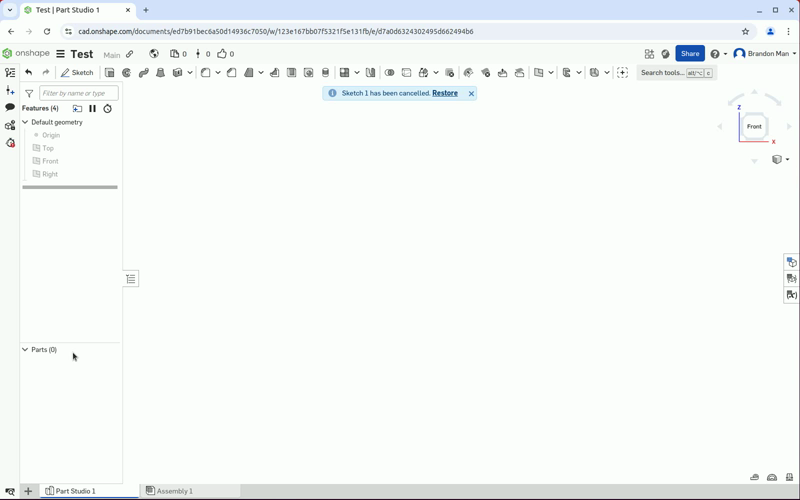
mouse_move(73, 352)
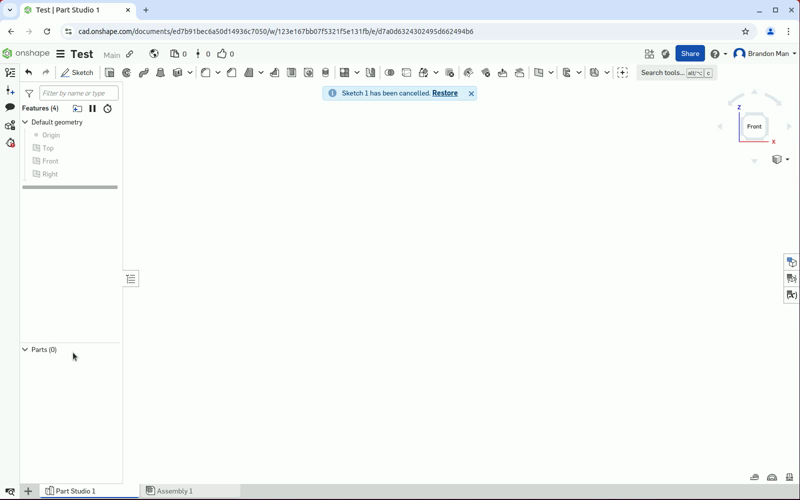
key(shift+y)
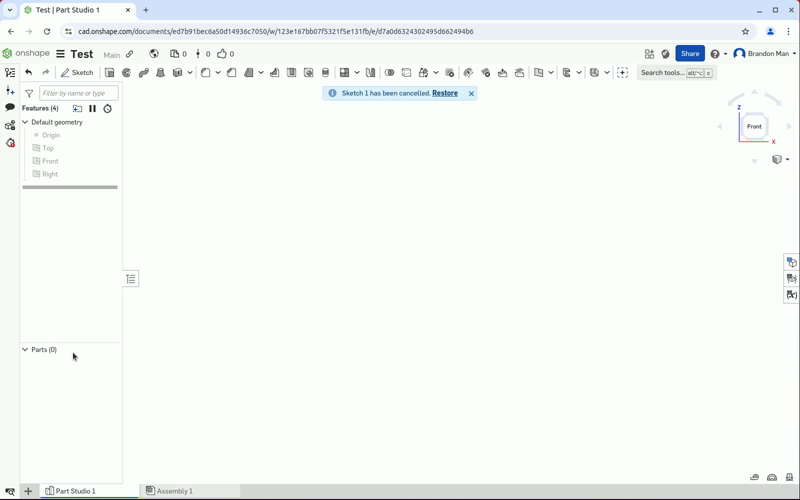
key(shift+s)
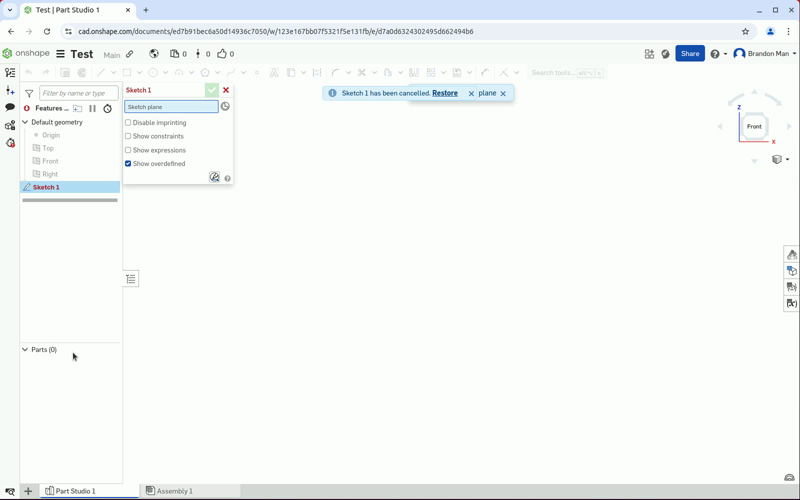
mouse_move(73, 163)
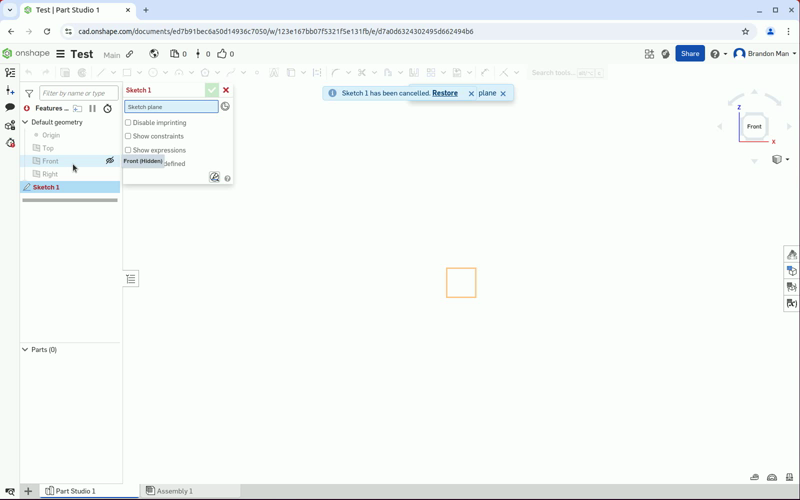
click(73, 163)
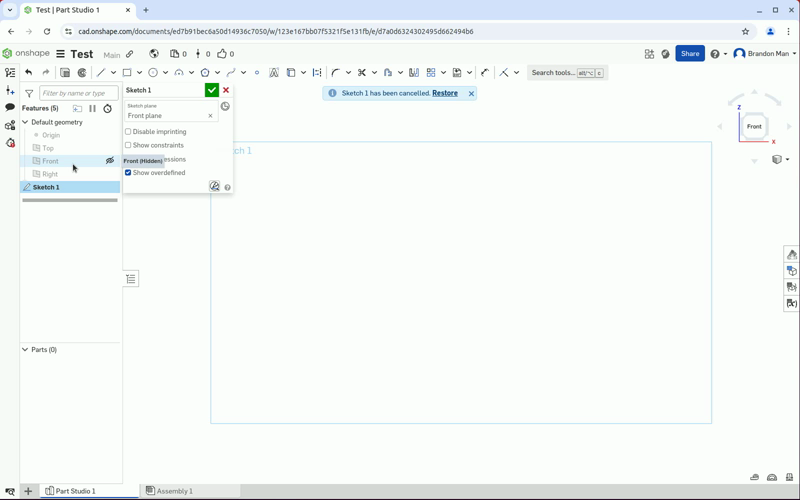
mouse_move(73, 352)
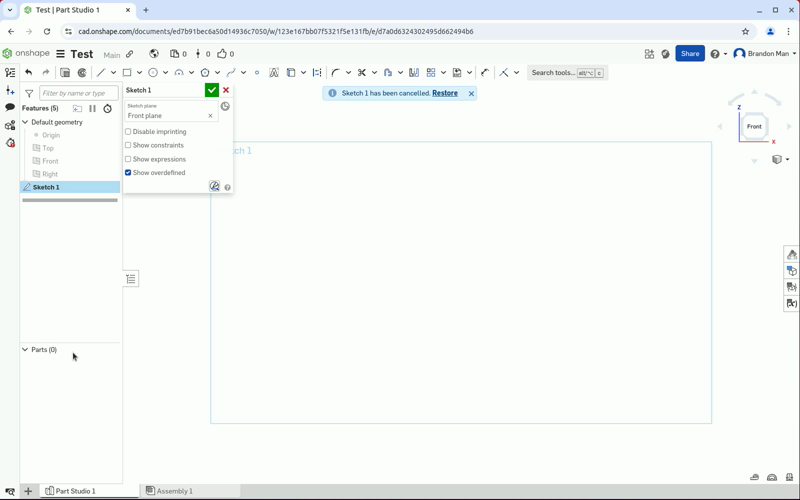
key(y)
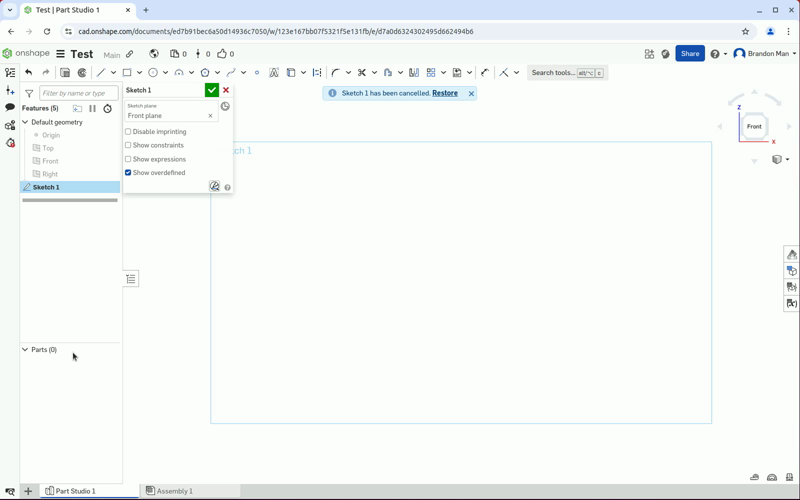
key(l)
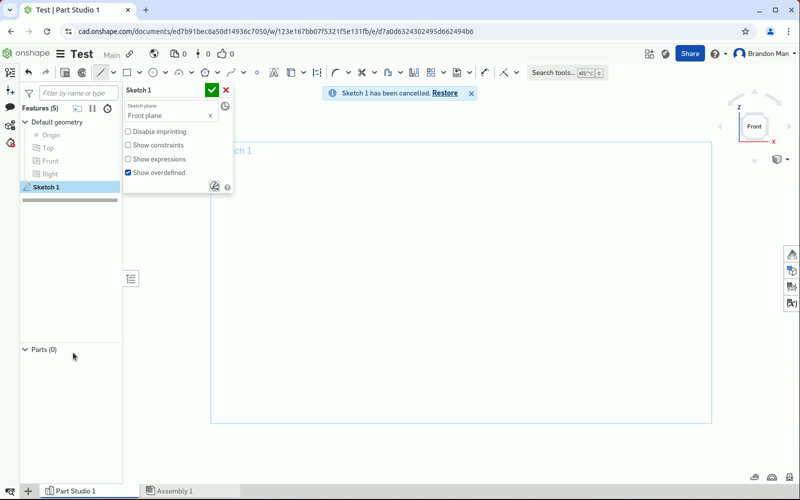
key_down(shift)
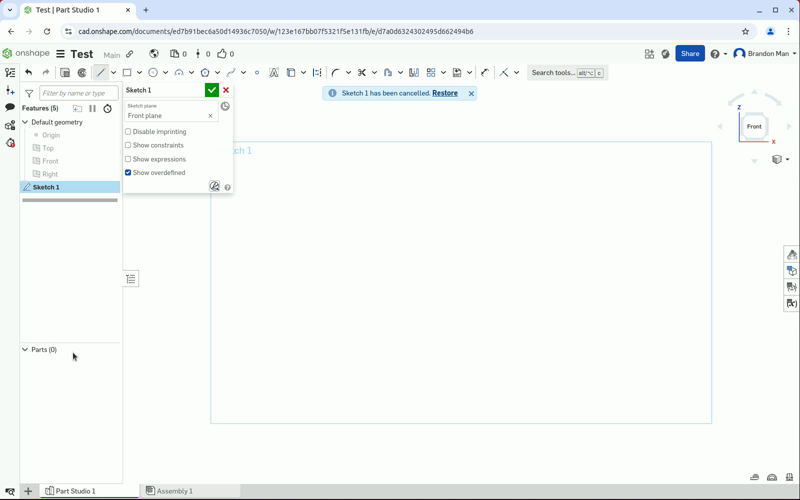
mouse_move(362, 282)
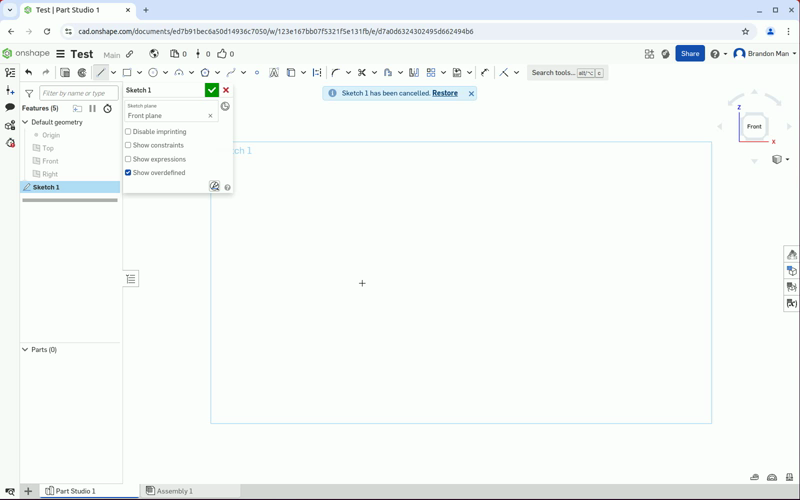
click(362, 282)
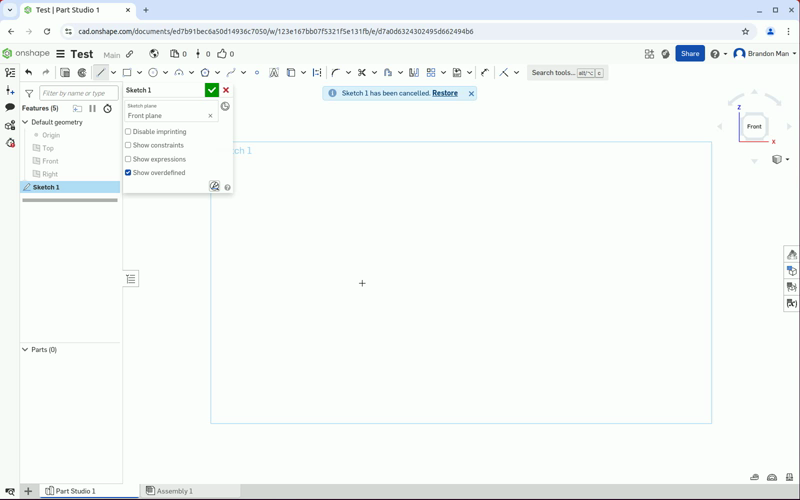
key_up(shift)
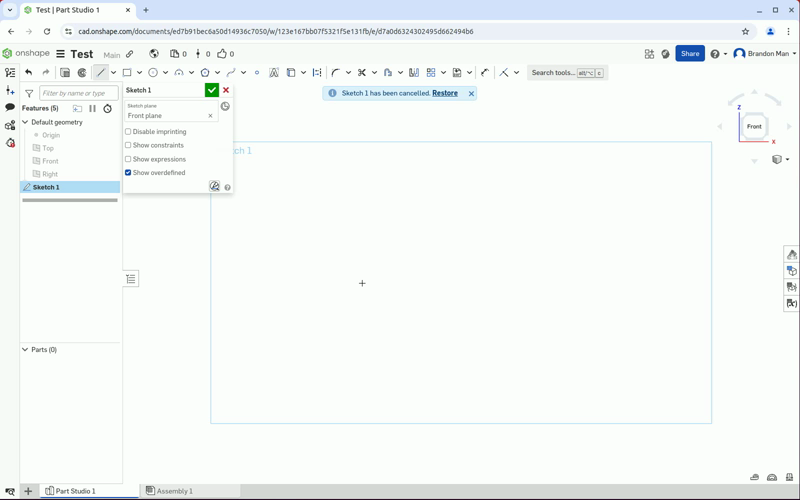
key_down(shift)
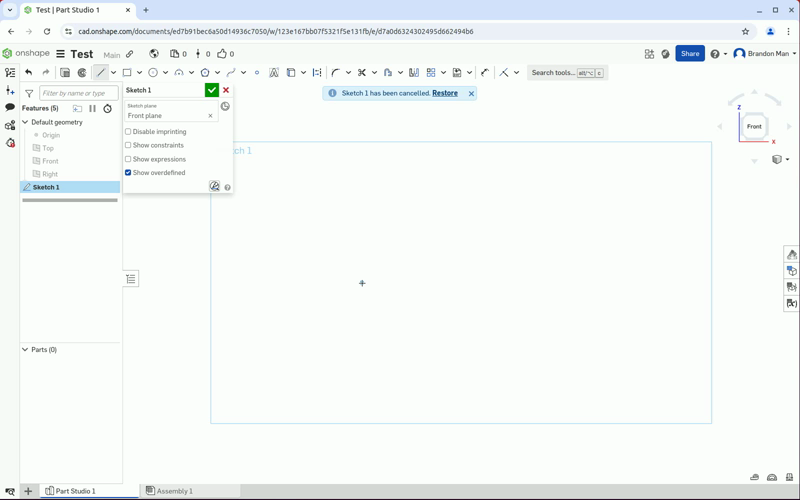
mouse_move(573, 282)
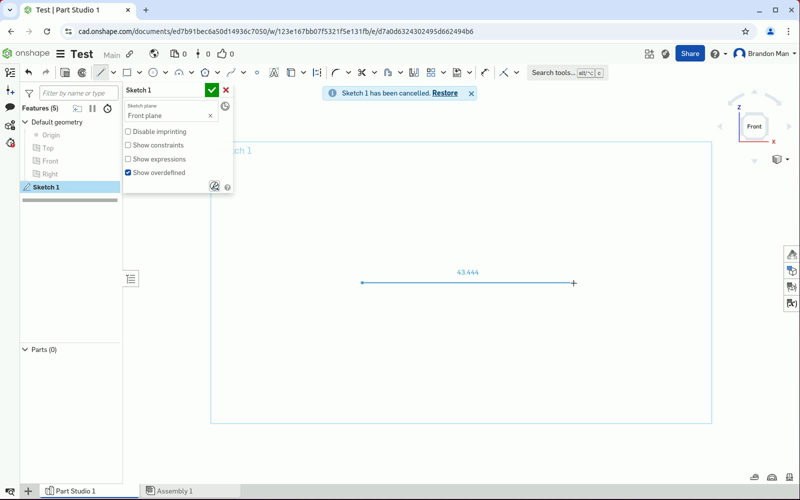
click(573, 282)
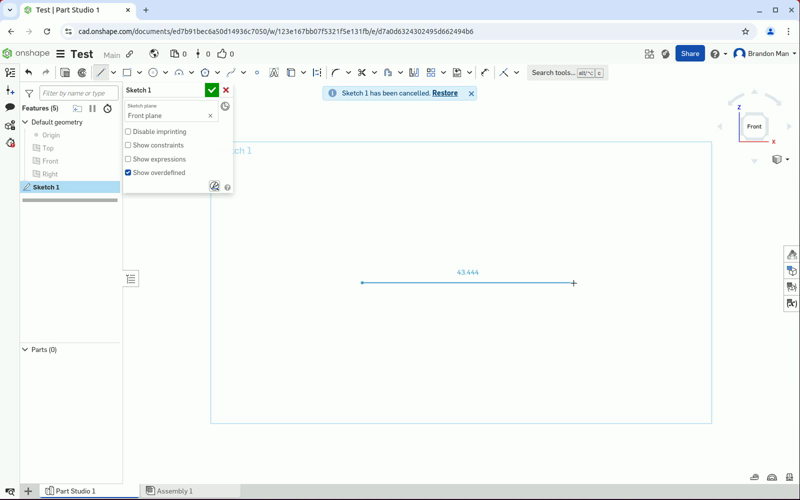
key_up(shift)
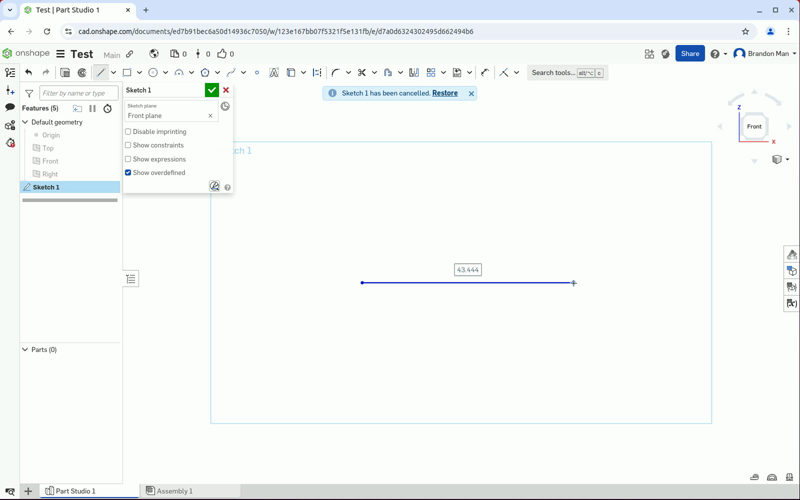
key_down(shift)
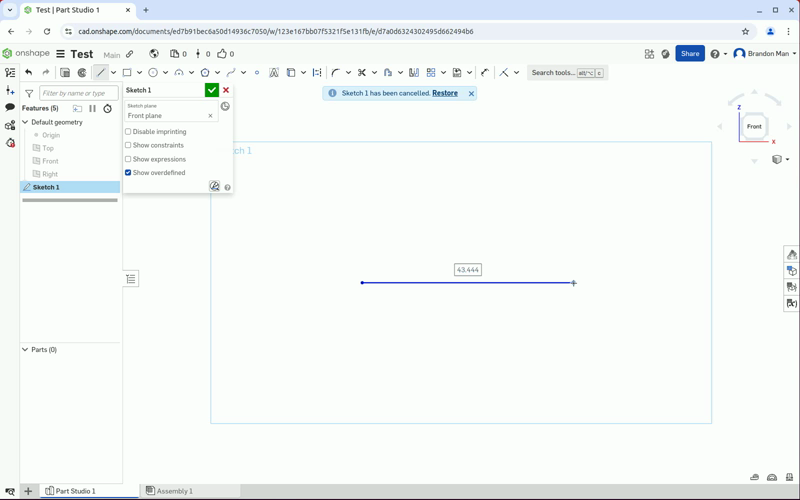
mouse_move(589, 282)
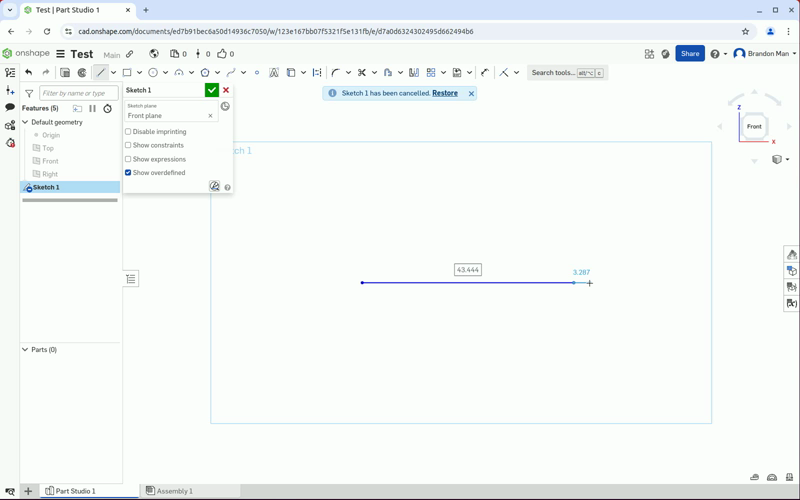
mouse_move(573, 240)
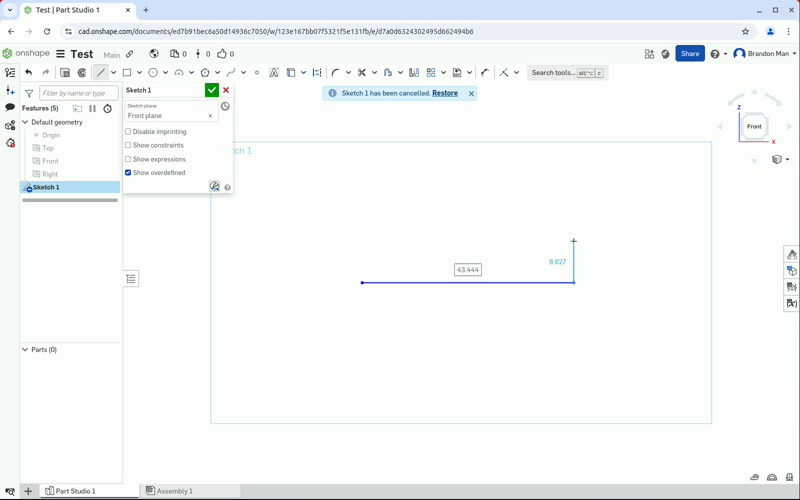
click(573, 240)
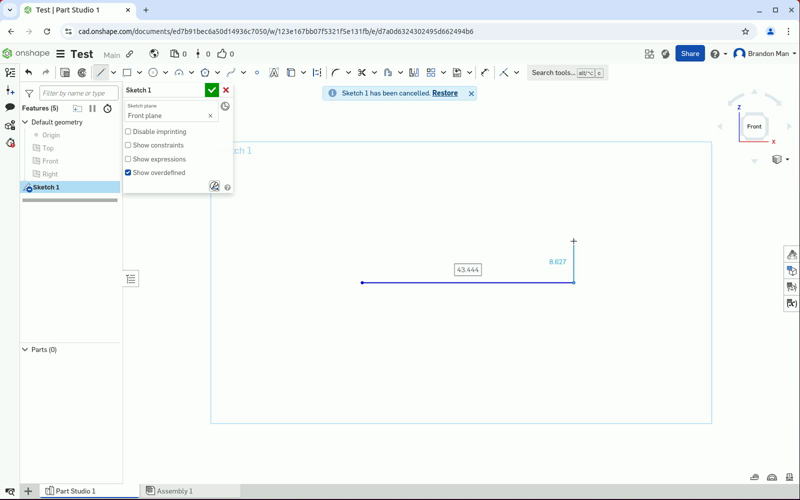
key_up(shift)
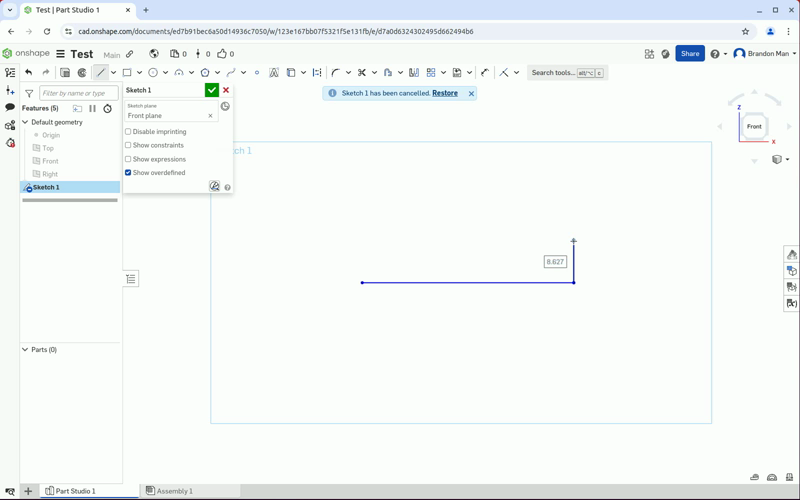
key_down(shift)
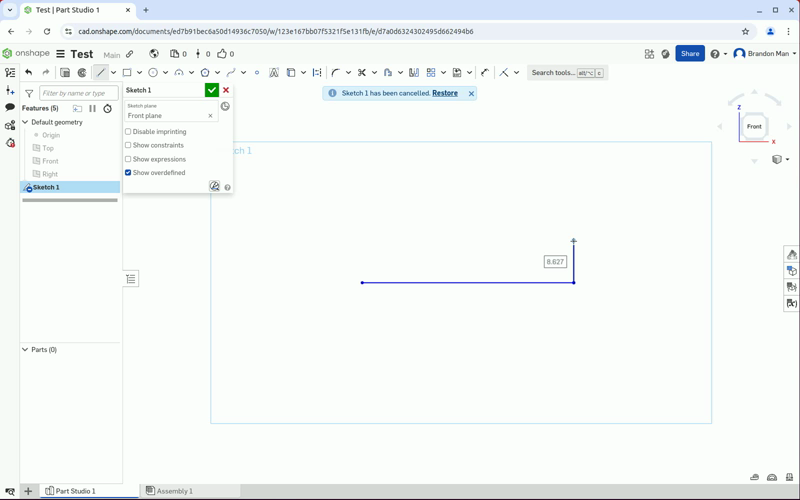
mouse_move(589, 240)
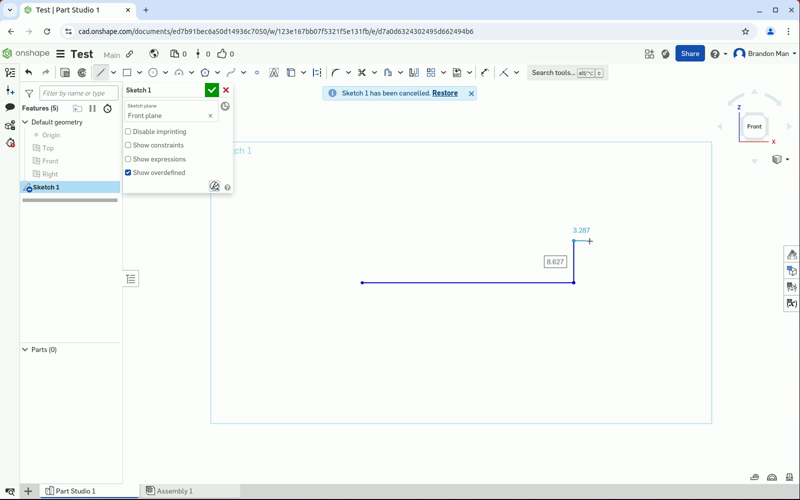
mouse_move(520, 240)
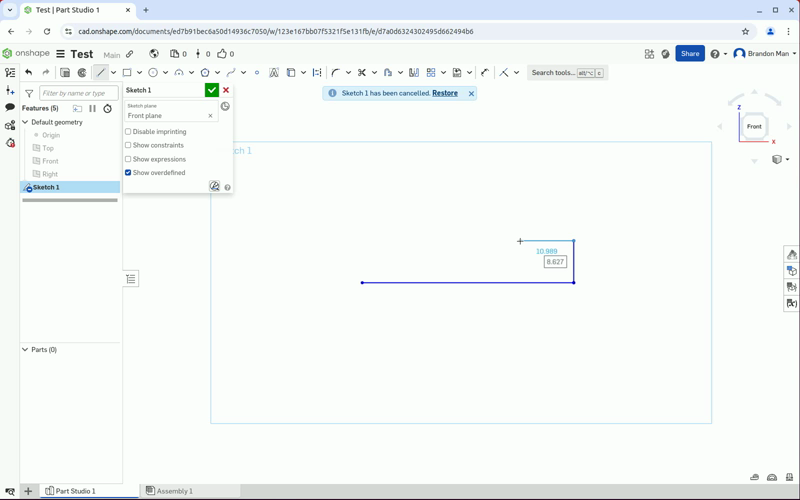
click(520, 240)
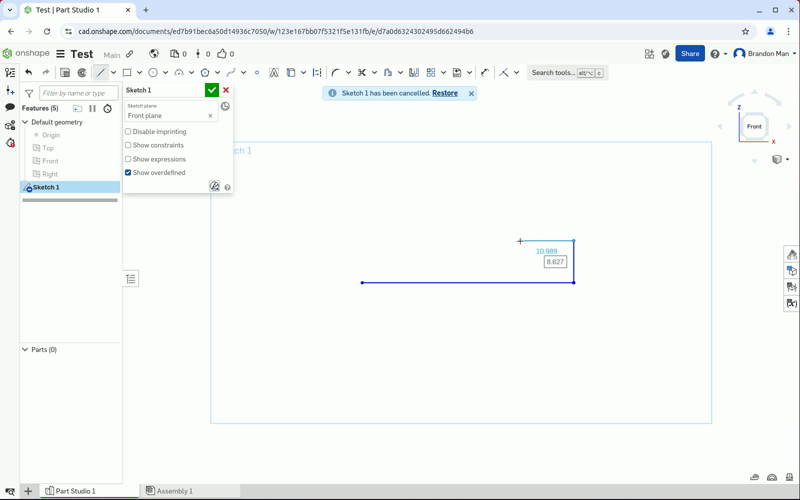
key_up(shift)
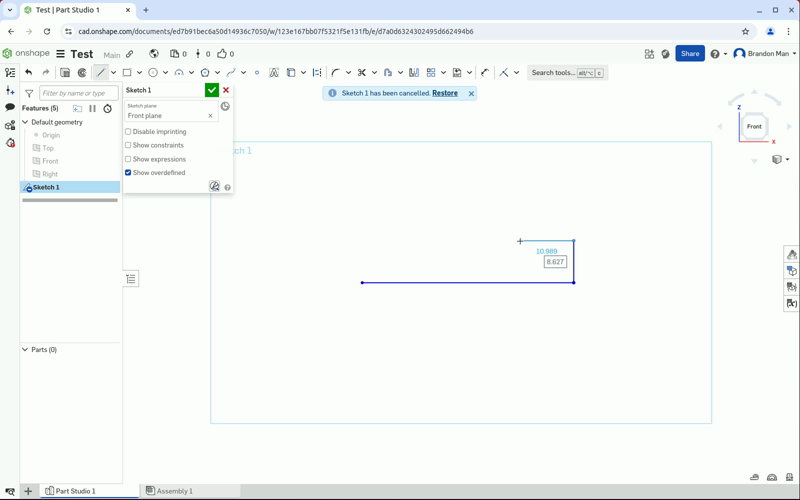
key_down(shift)
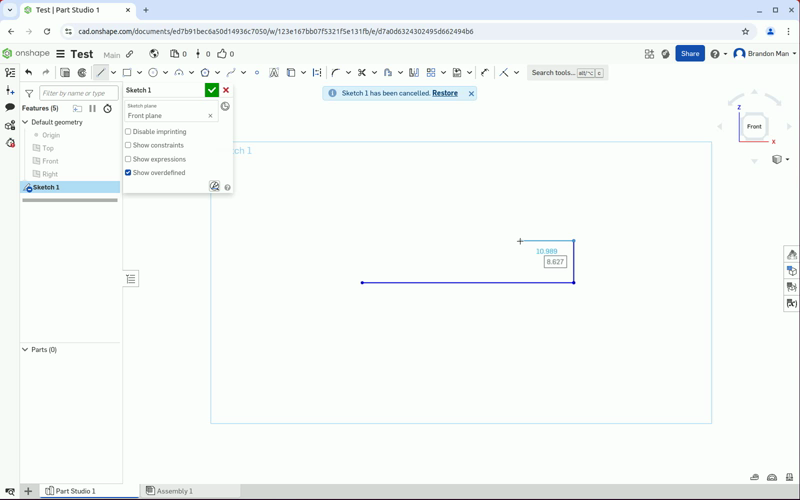
mouse_move(520, 176)
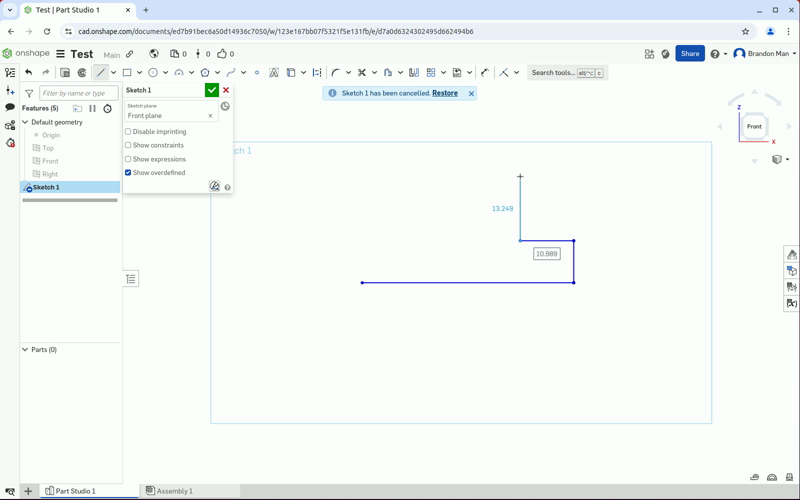
click(520, 176)
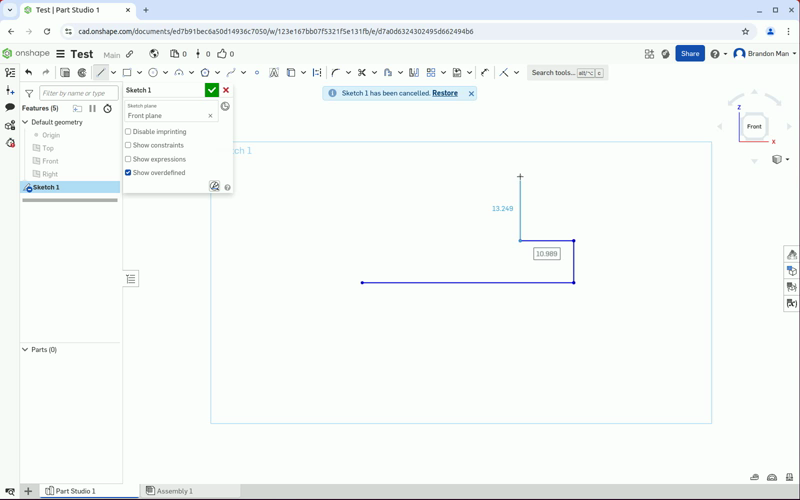
key_up(shift)
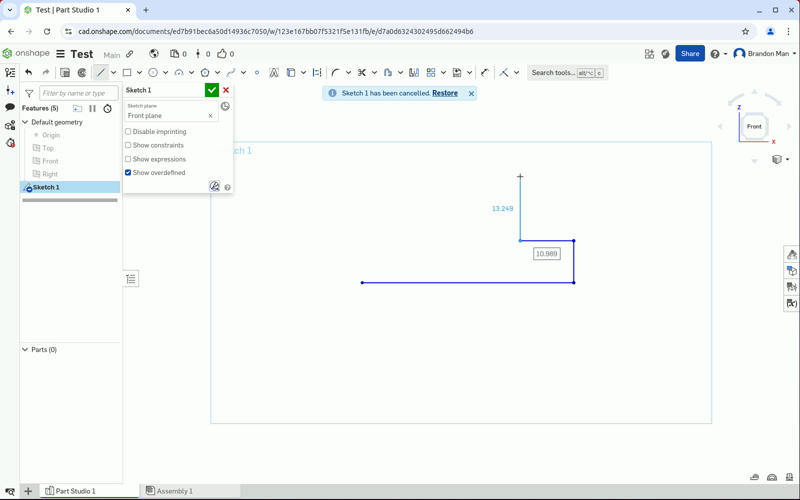
key_down(shift)
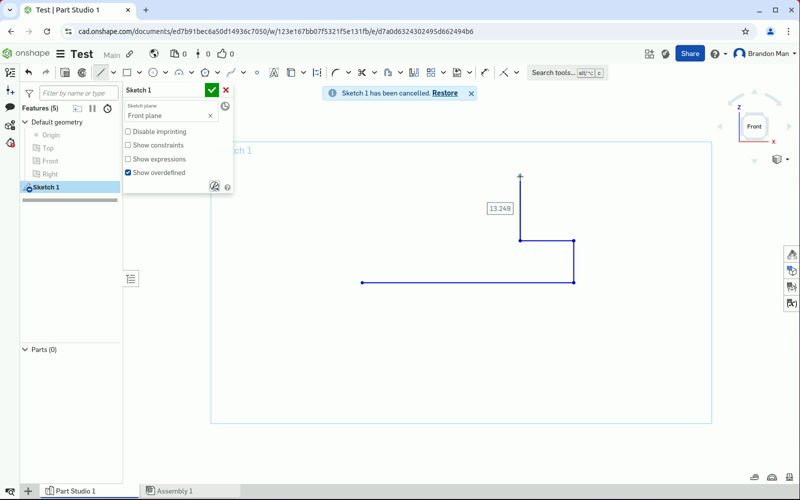
mouse_move(435, 176)
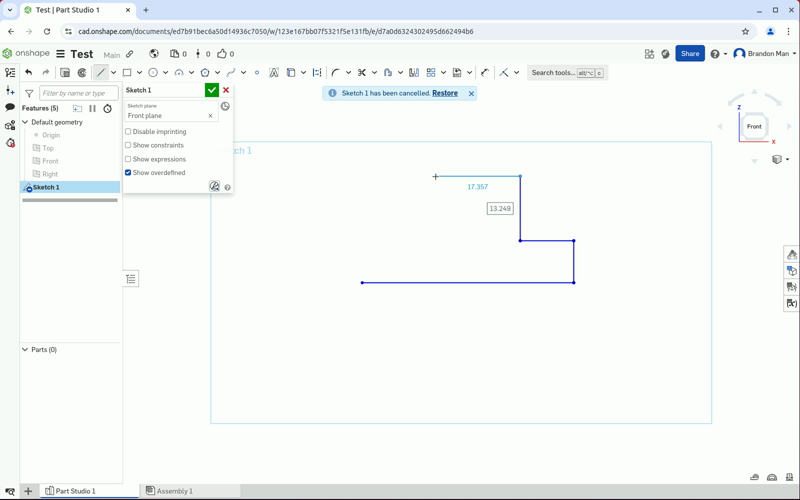
click(435, 176)
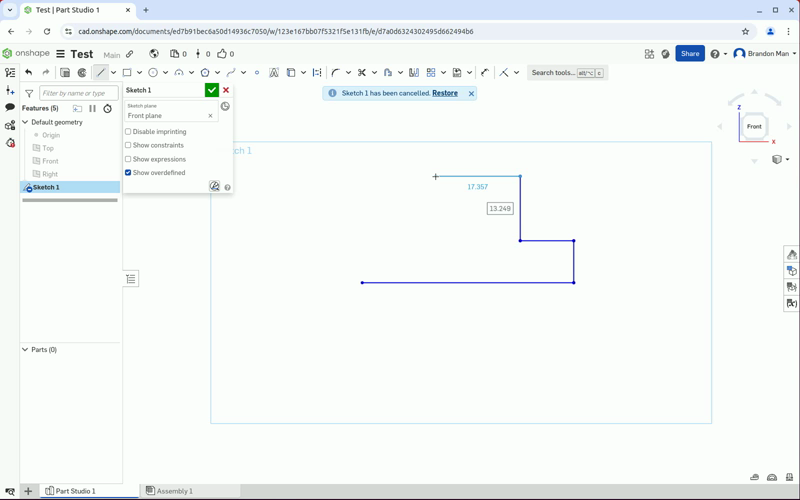
key_up(shift)
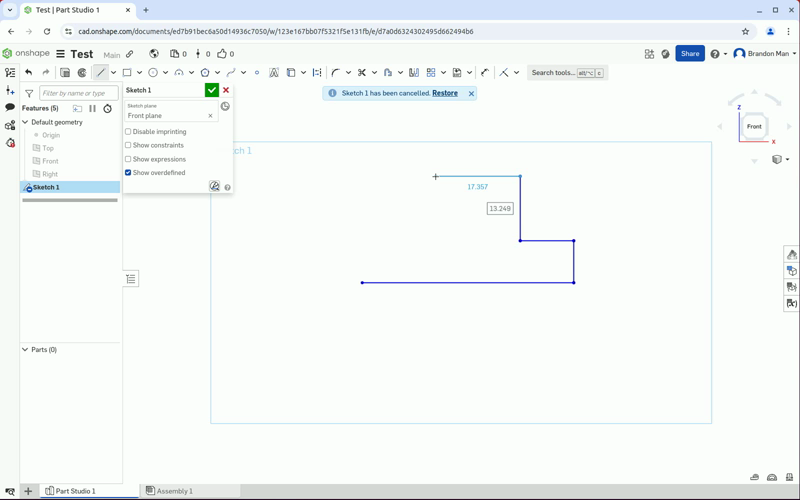
key_down(shift)
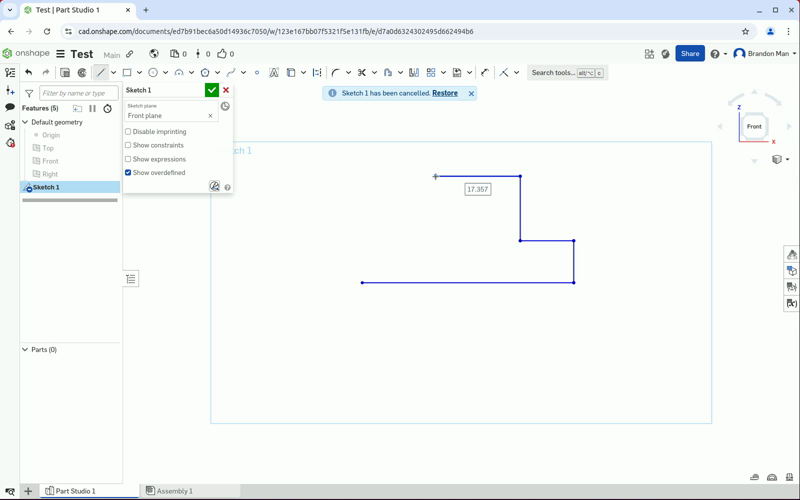
mouse_move(435, 240)
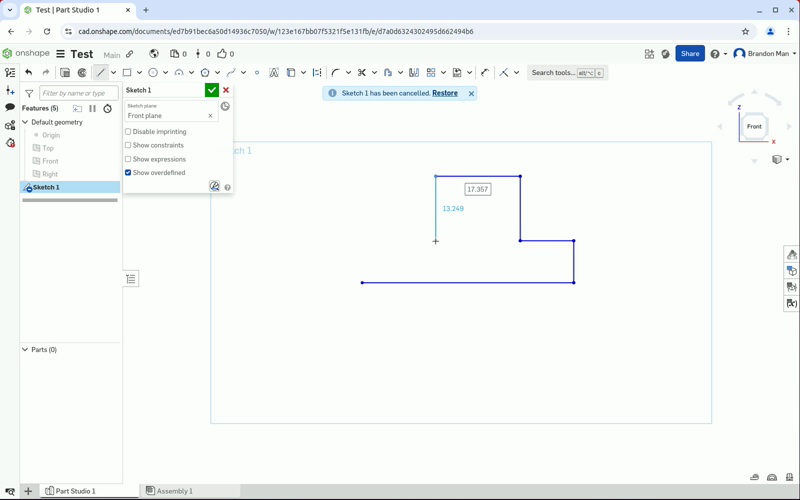
click(435, 240)
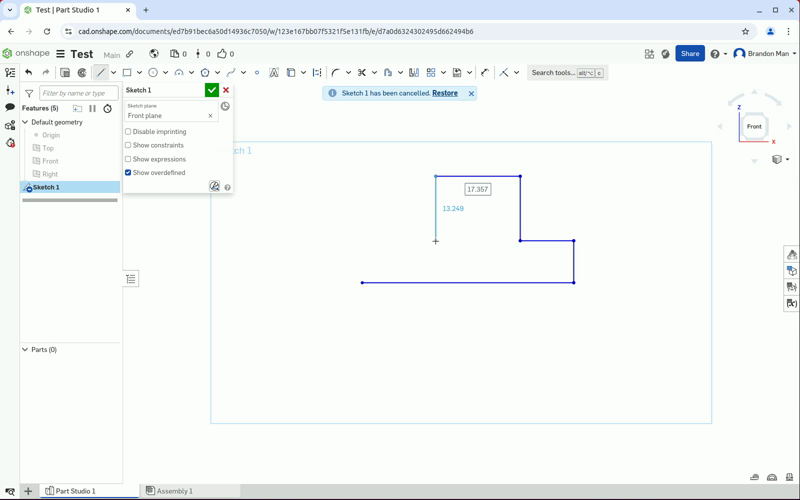
key_up(shift)
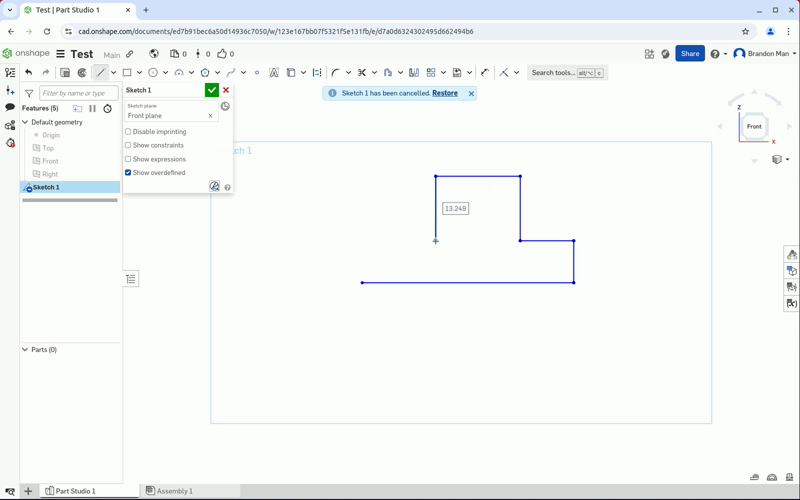
key_down(shift)
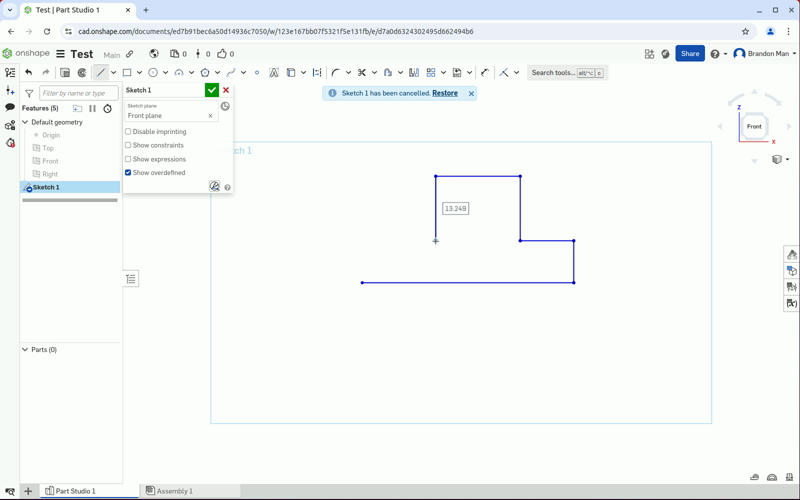
mouse_move(366, 240)
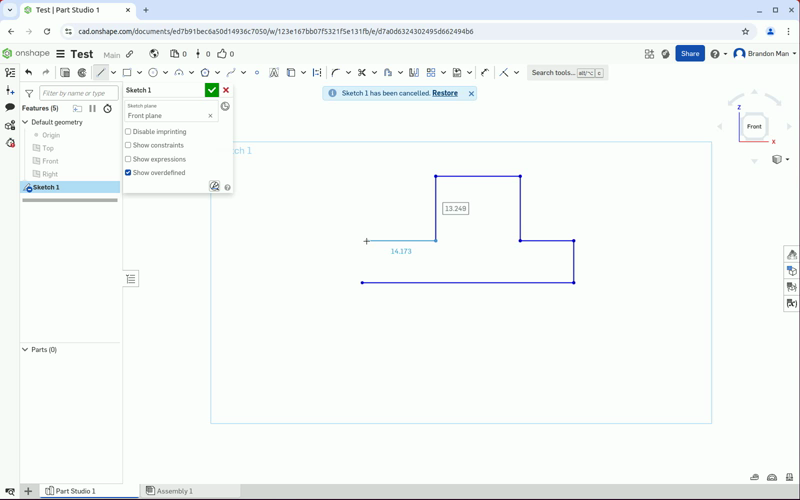
click(366, 240)
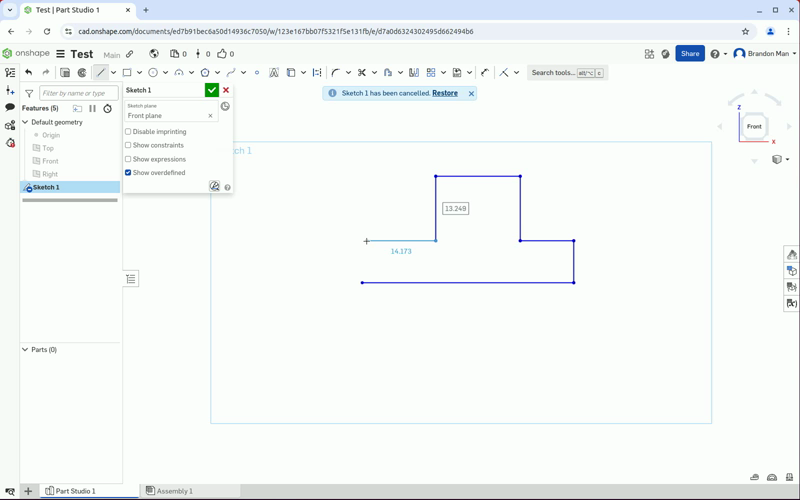
key_up(shift)
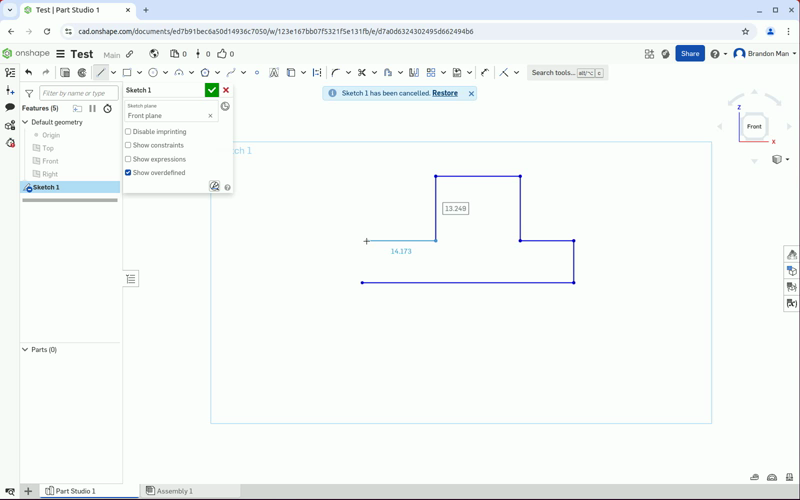
mouse_move(396, 240)
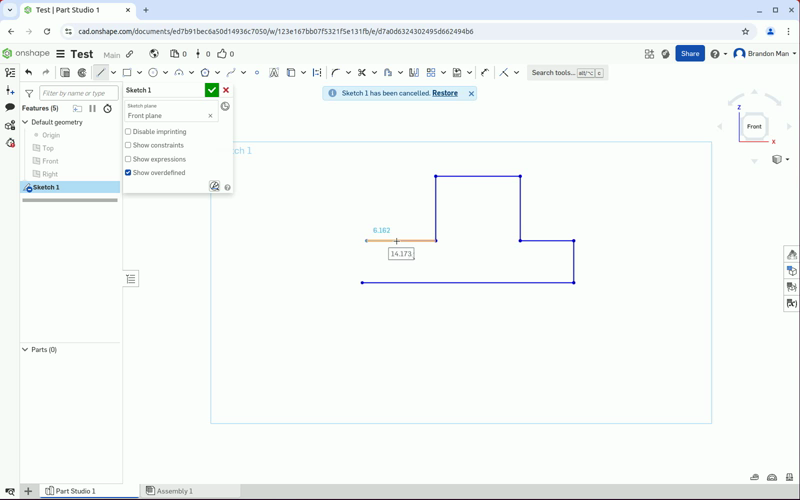
key_down(shift)
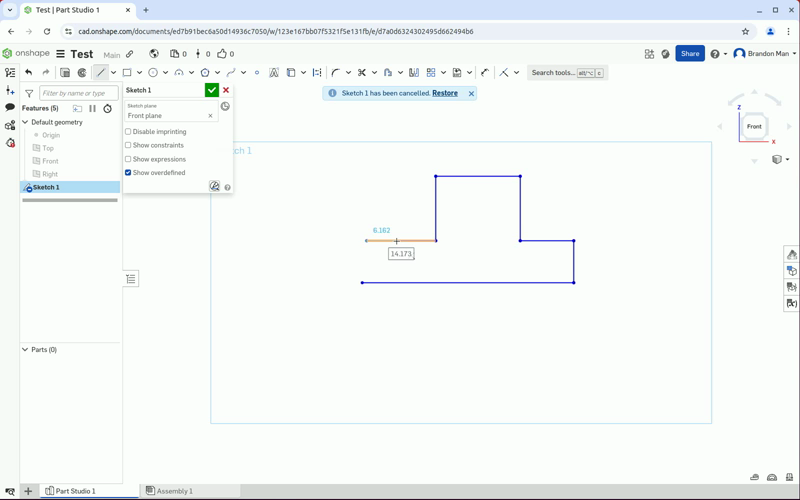
mouse_move(362, 282)
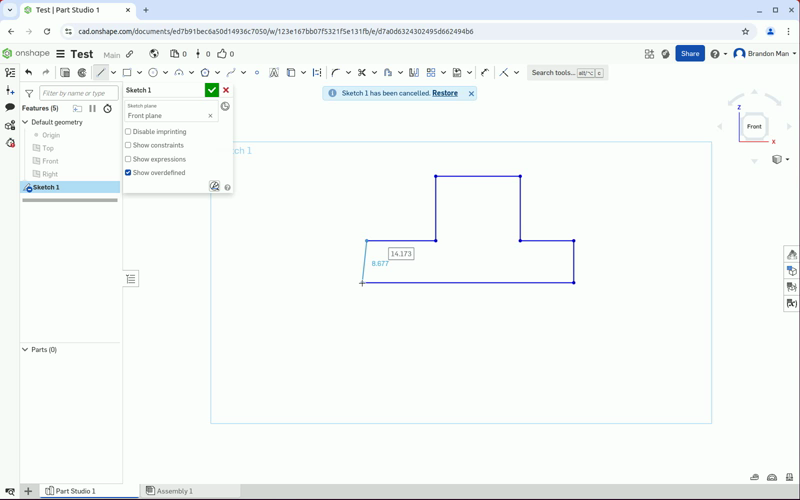
key_up(shift)
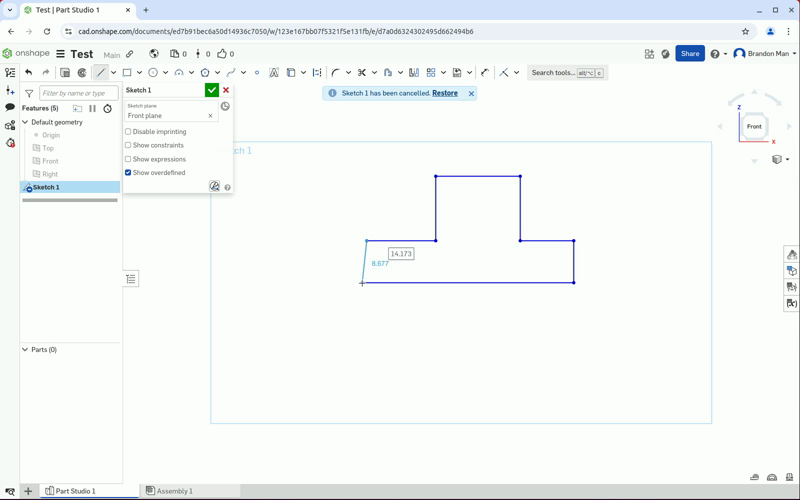
click(362, 282)
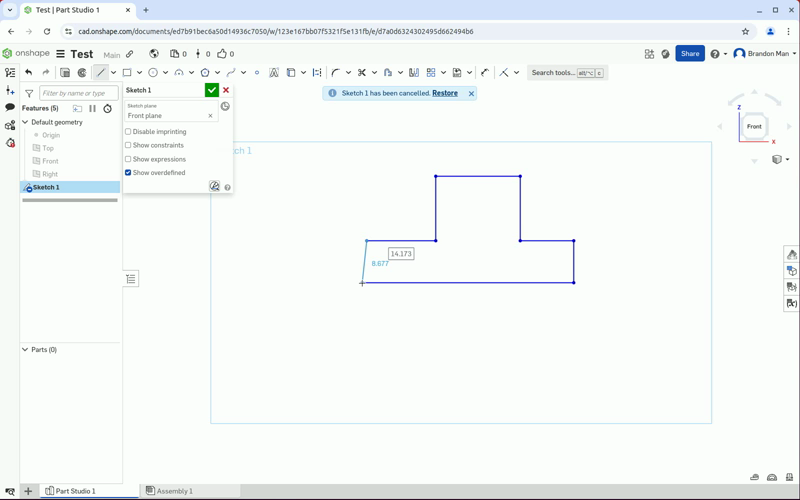
key(esc)
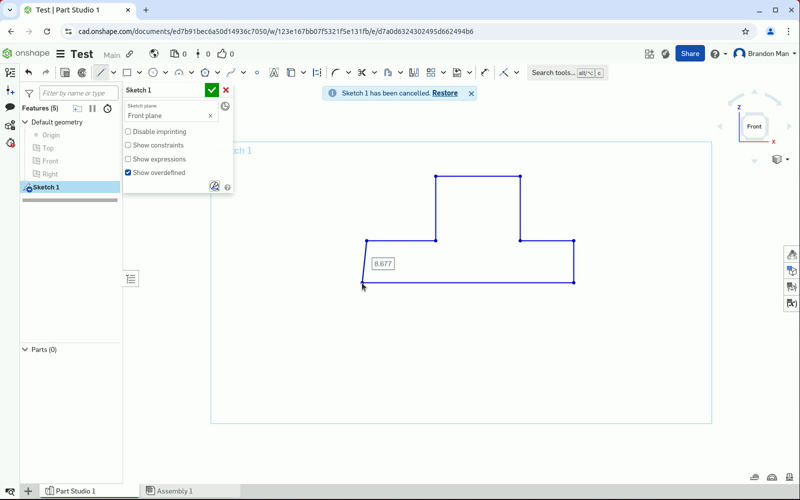
mouse_move(394, 260)
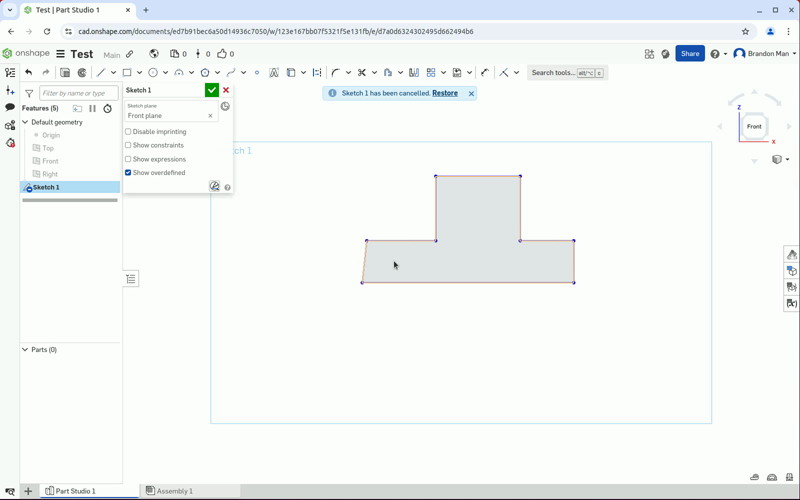
click(394, 260)
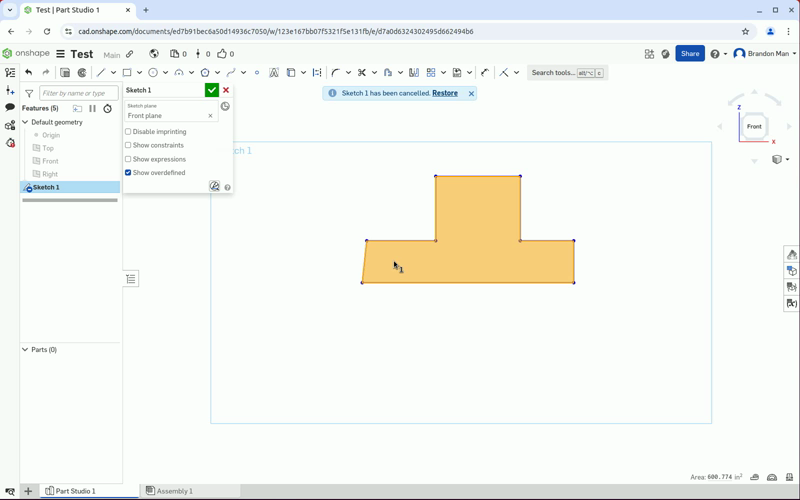
mouse_move(73, 352)
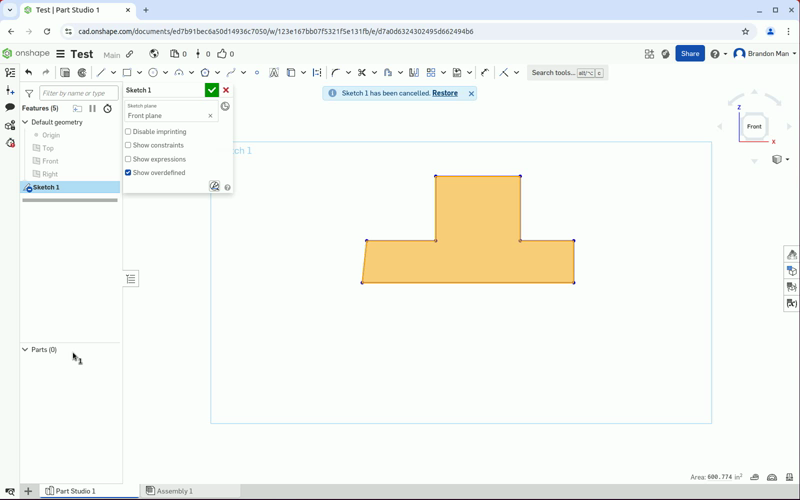
key(shift+y)
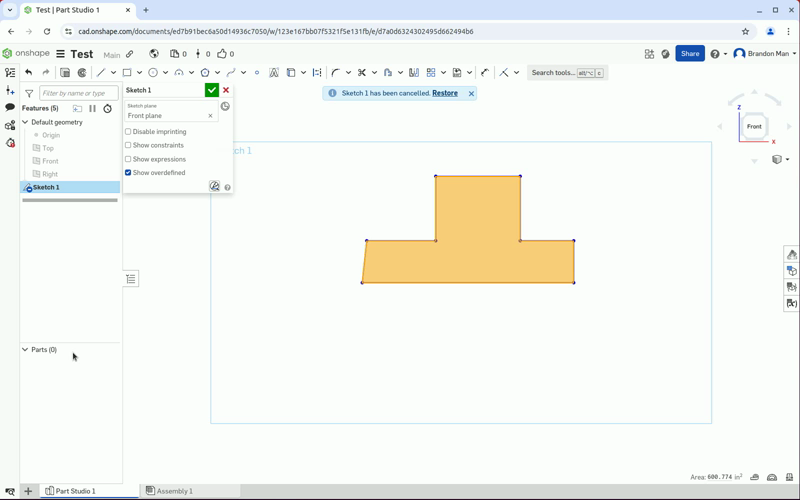
key(shift+e)
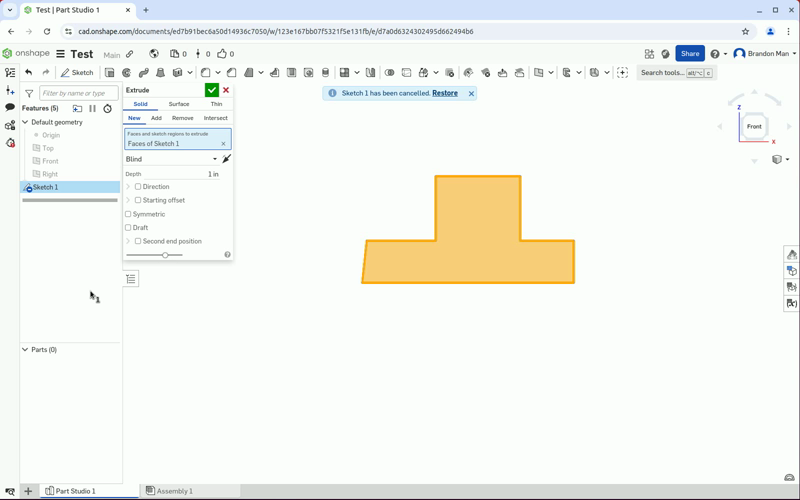
mouse_move(143, 106)
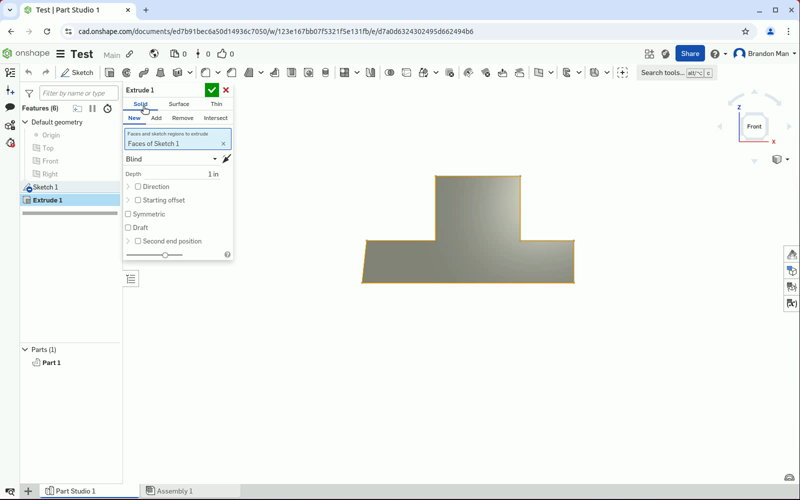
click(143, 106)
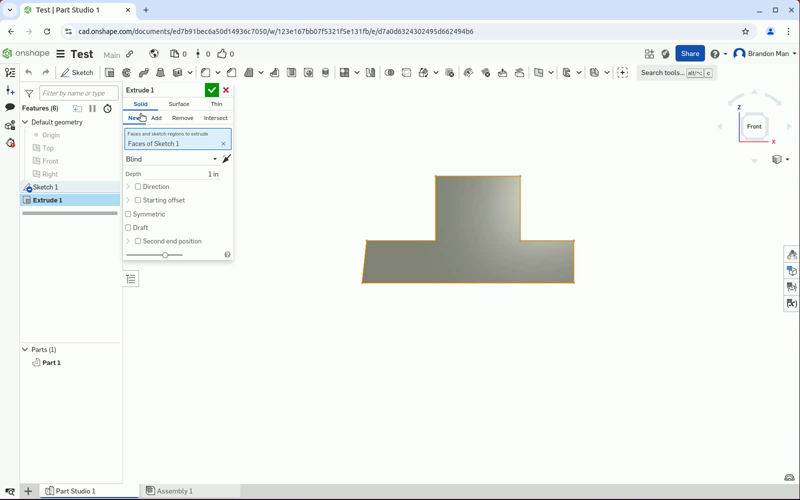
mouse_move(137, 120)
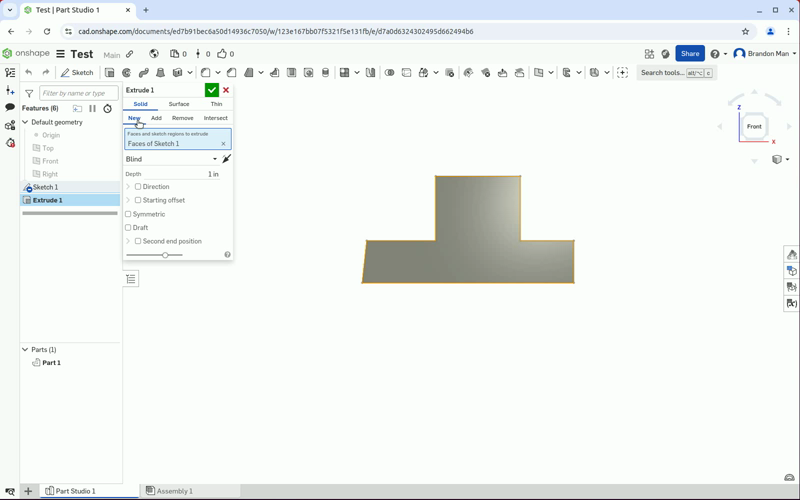
click(137, 120)
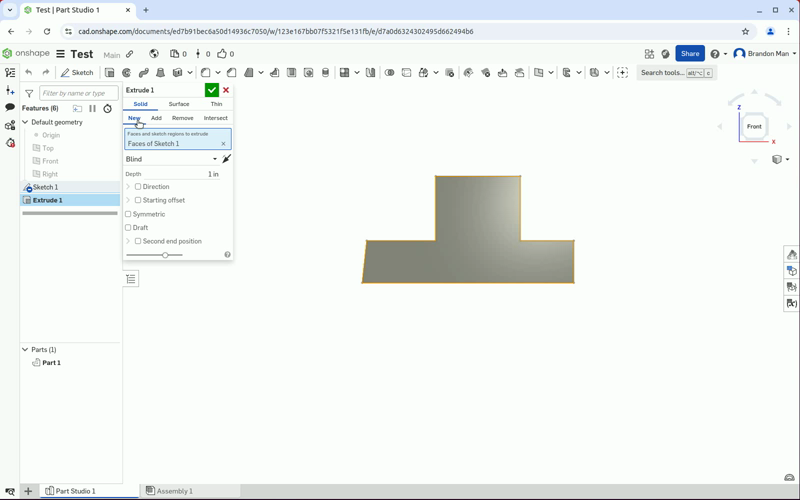
key(tab, 4)
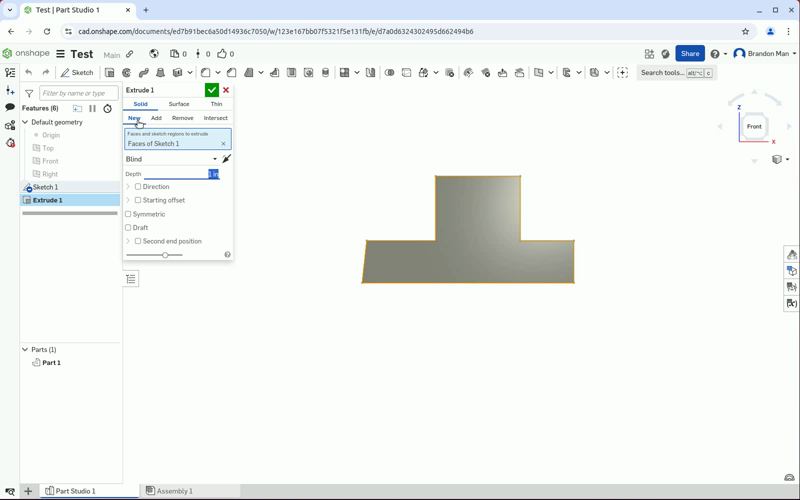
text(17.331)
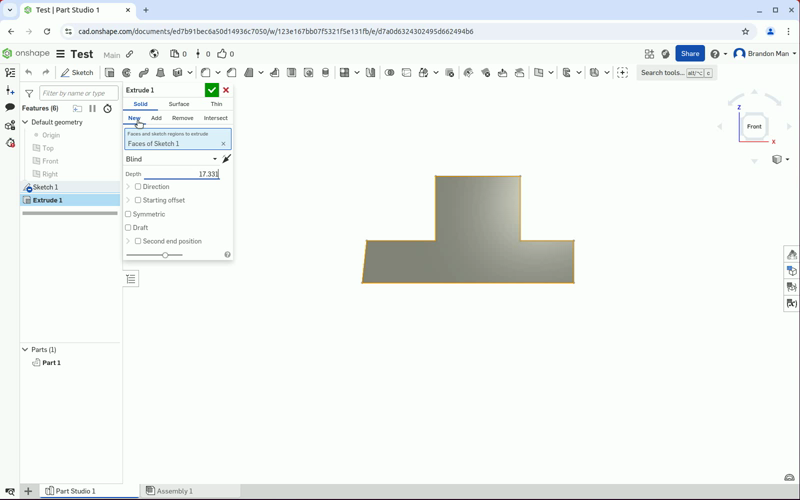
key(enter)
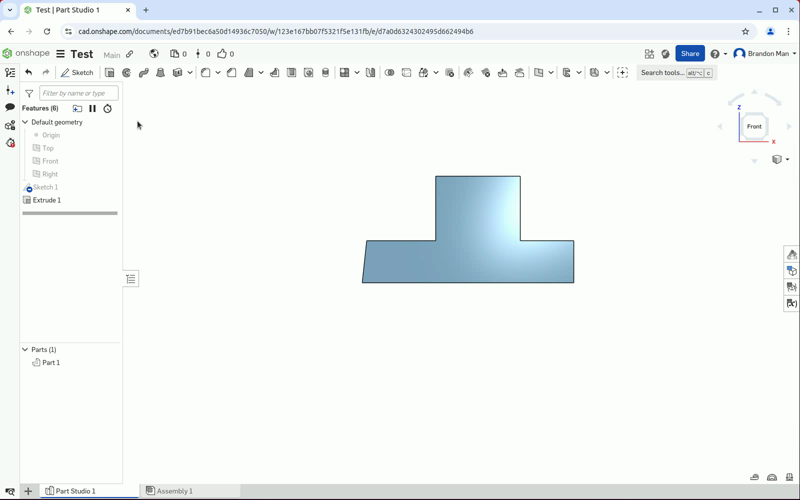
key(shift+h)
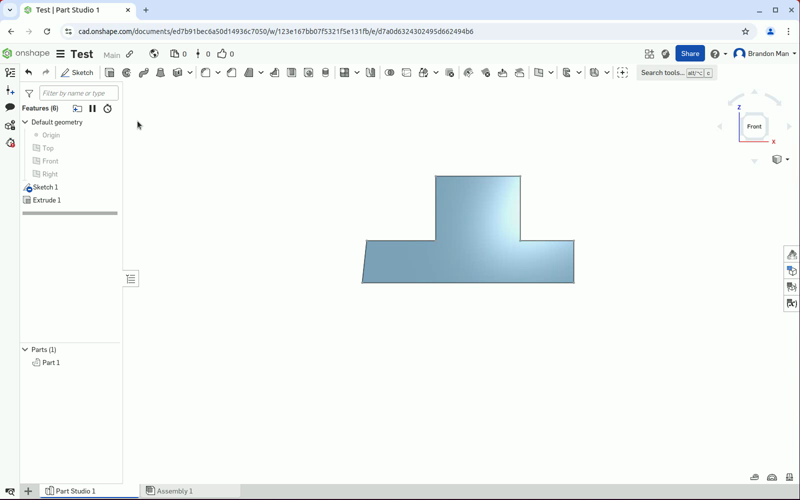
key(shift+h)
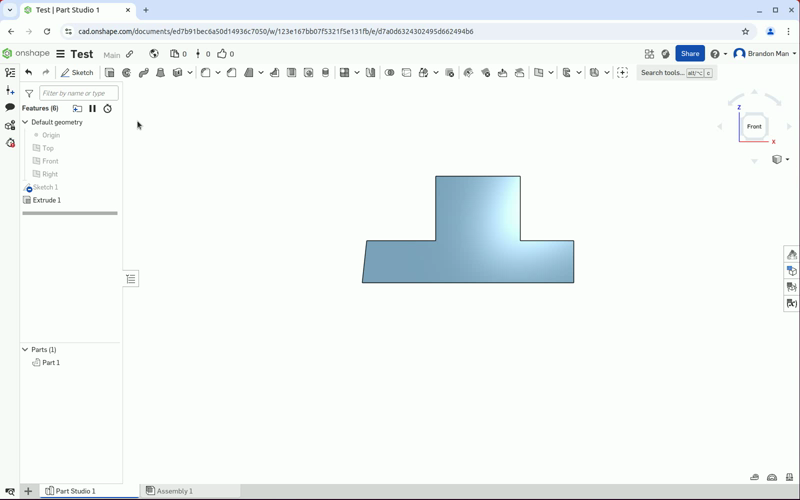
mouse_move(73, 189)
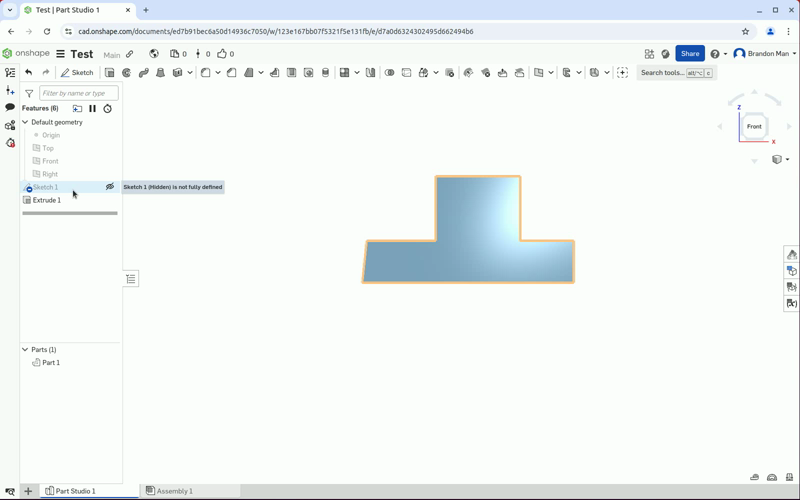
click(73, 189)
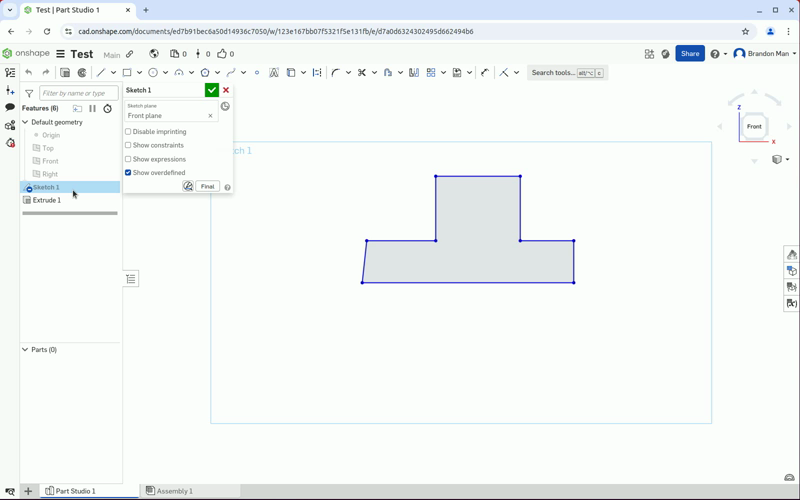
mouse_move(229, 92)
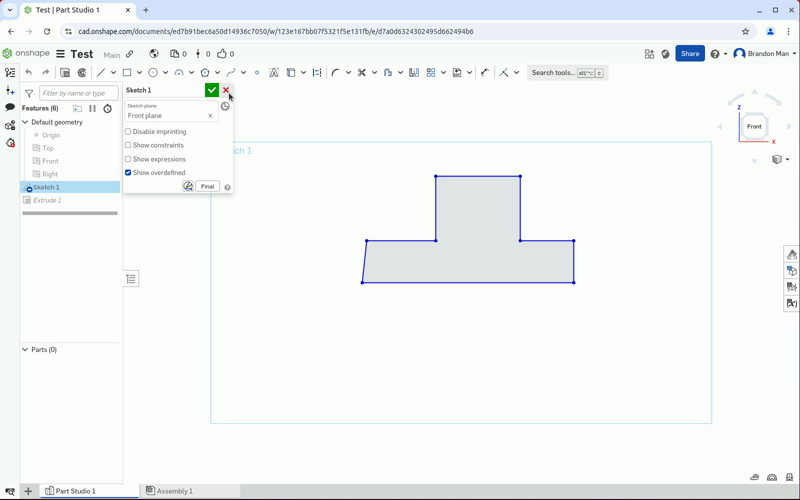
click(229, 92)
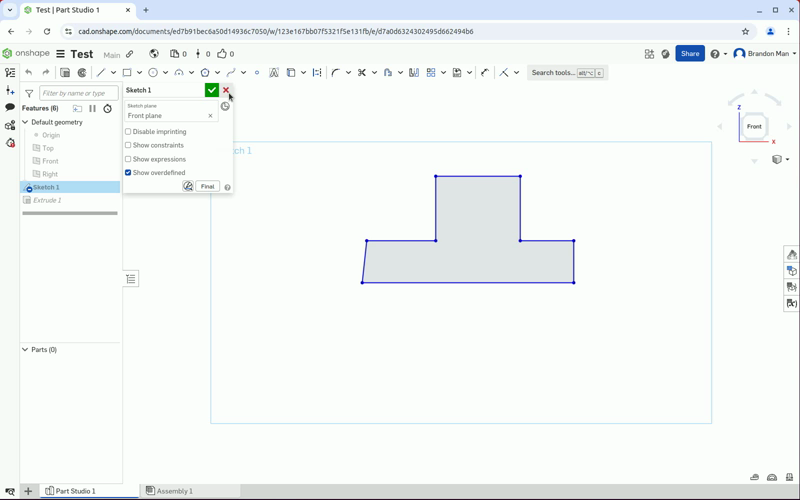
key(shift+s)
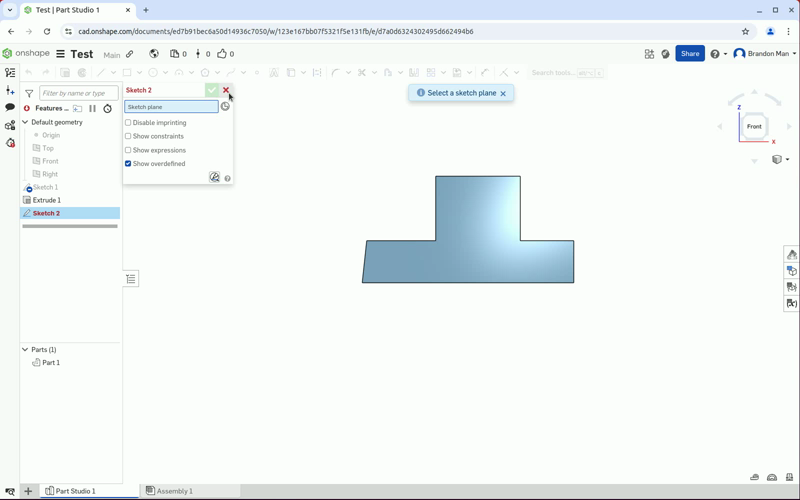
mouse_move(73, 163)
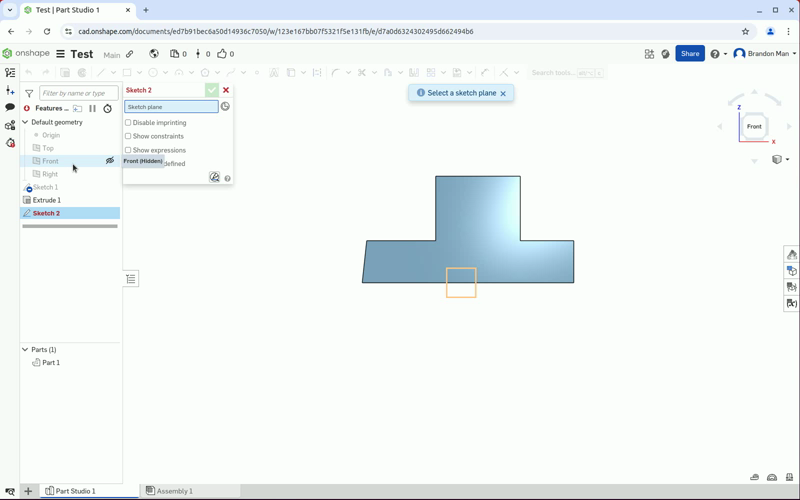
click(73, 163)
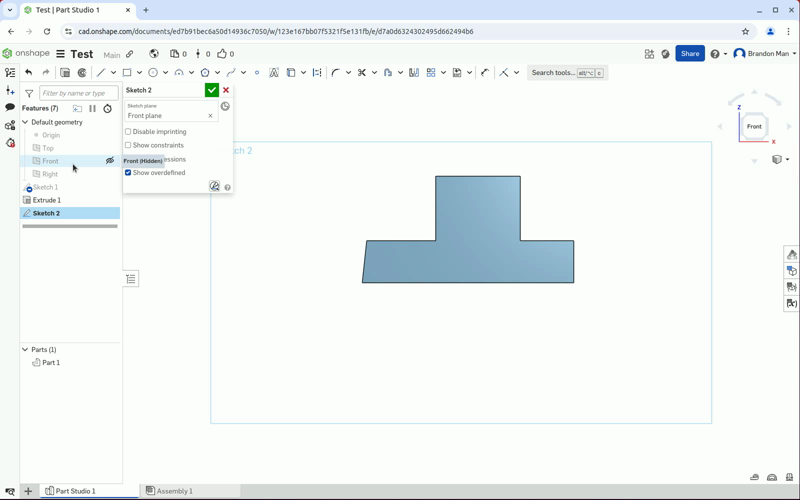
mouse_move(73, 352)
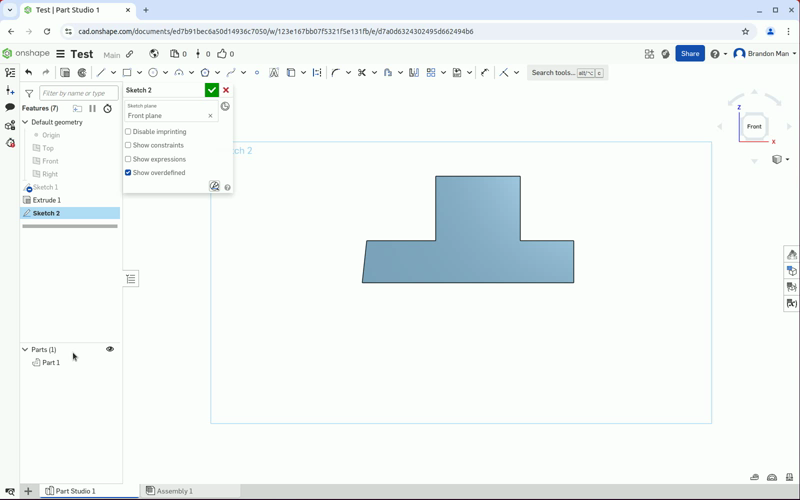
key(y)
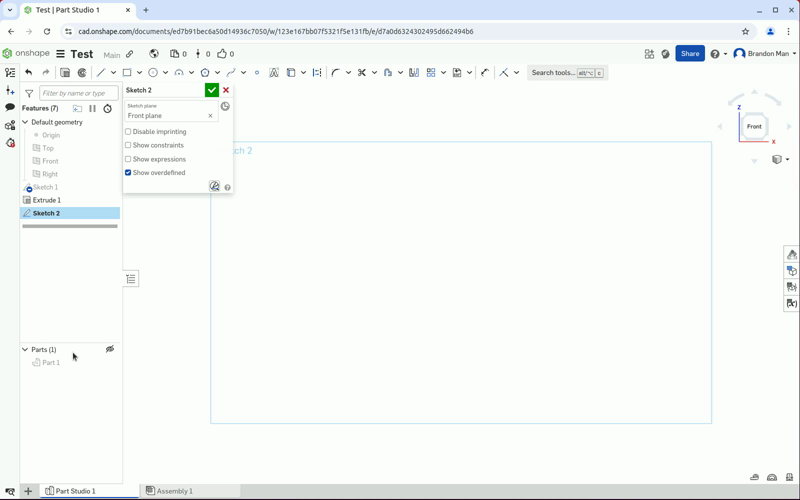
key(l)
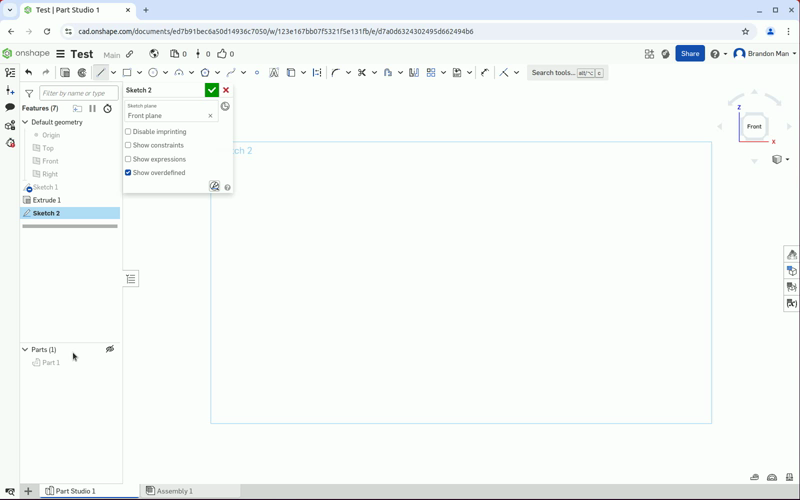
key_down(shift)
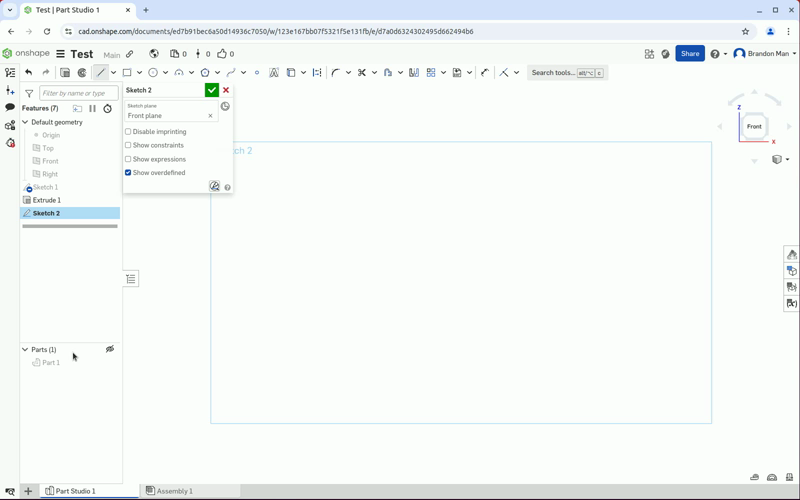
mouse_move(362, 282)
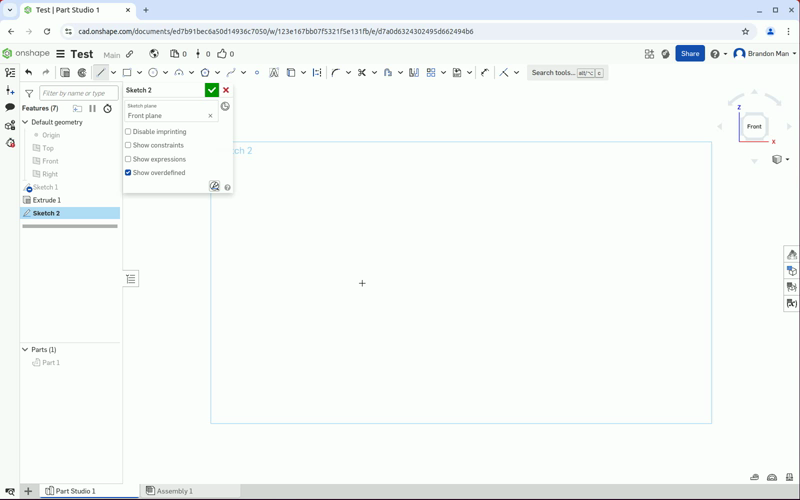
click(362, 282)
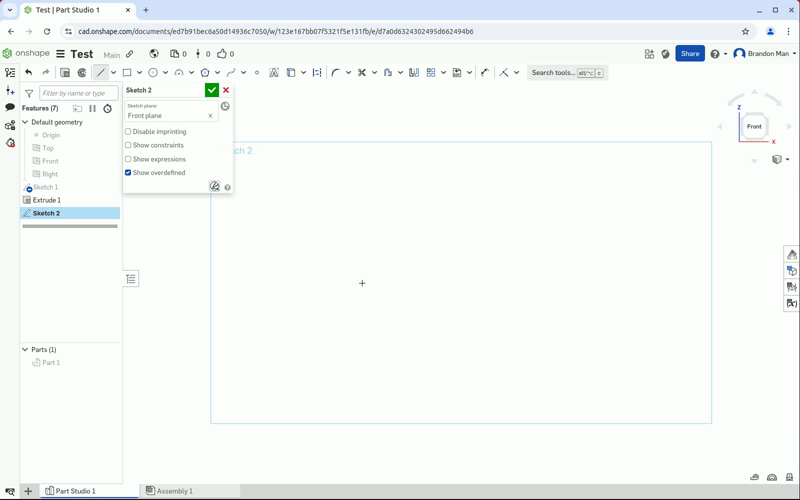
key_up(shift)
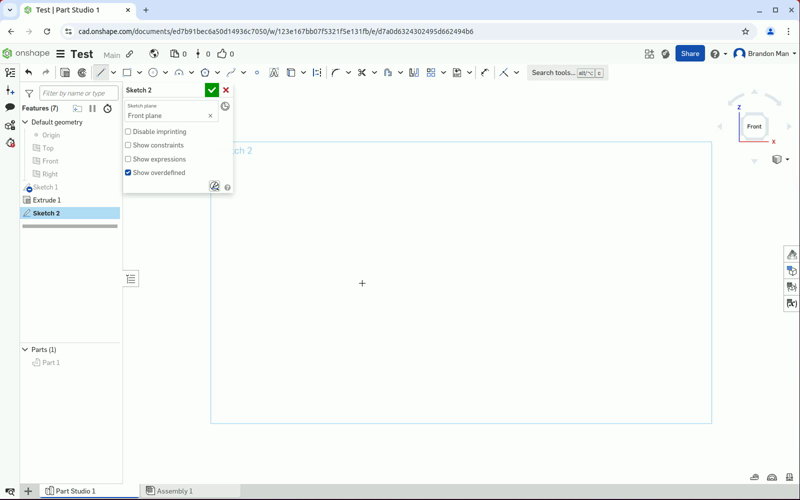
key_down(shift)
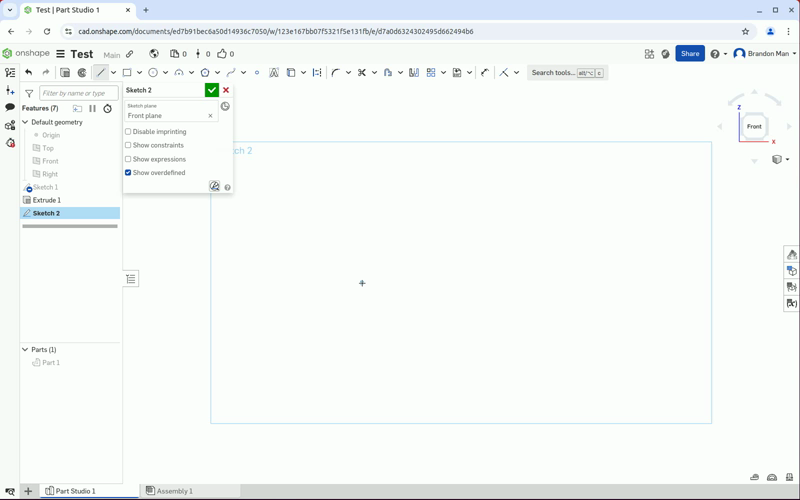
mouse_move(573, 282)
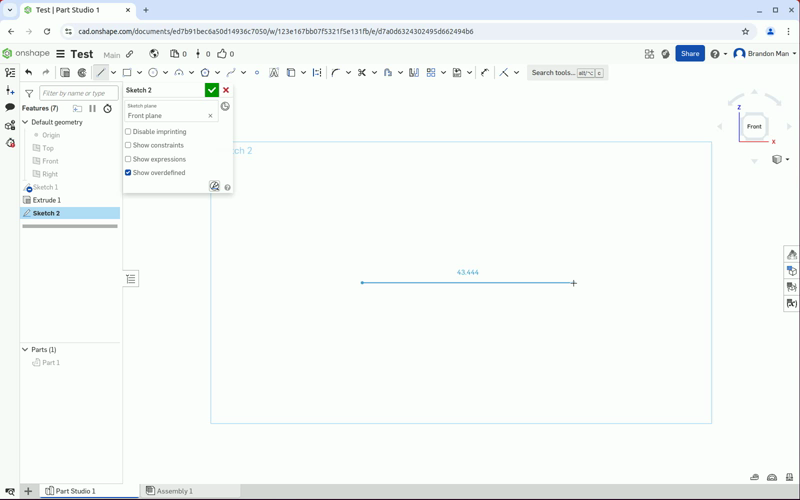
click(573, 282)
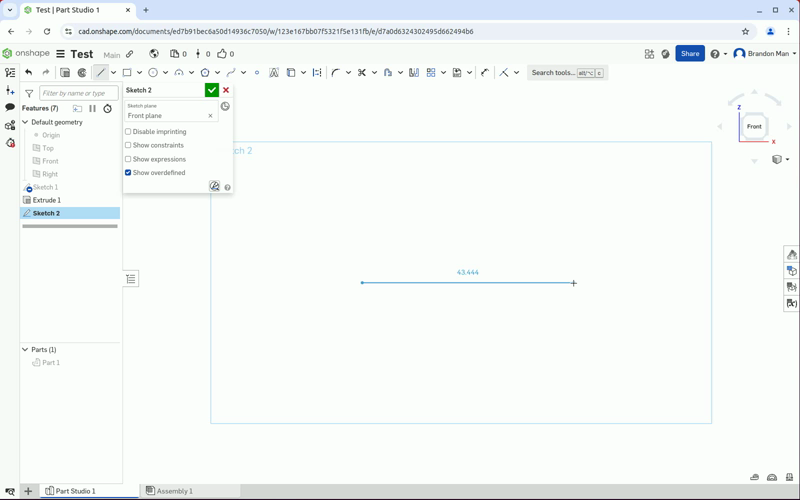
key_up(shift)
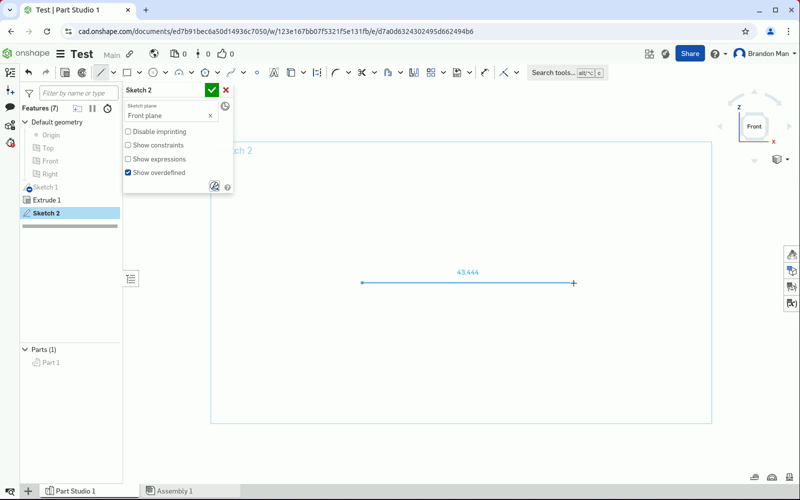
key_down(shift)
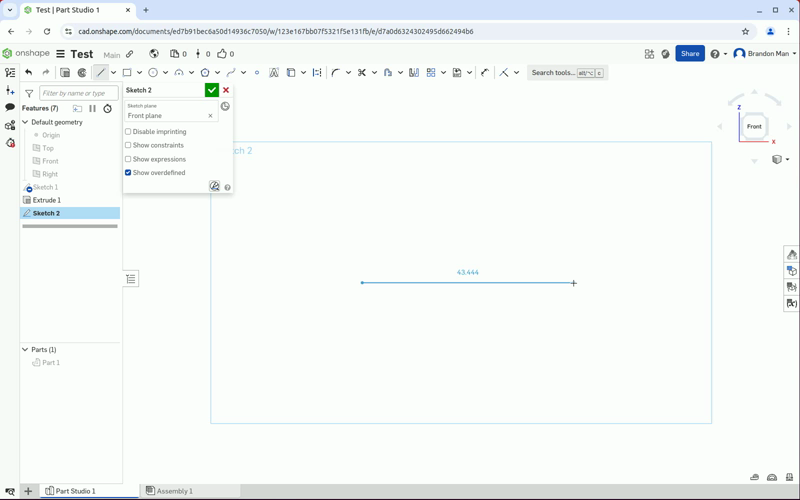
mouse_move(589, 282)
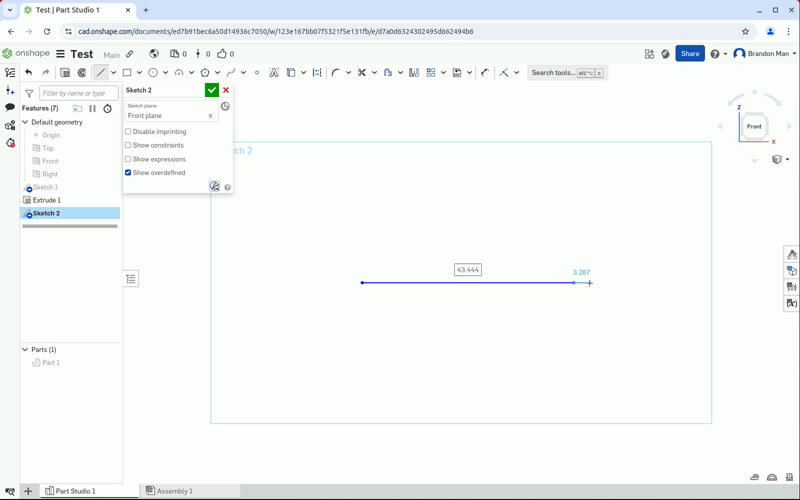
mouse_move(573, 240)
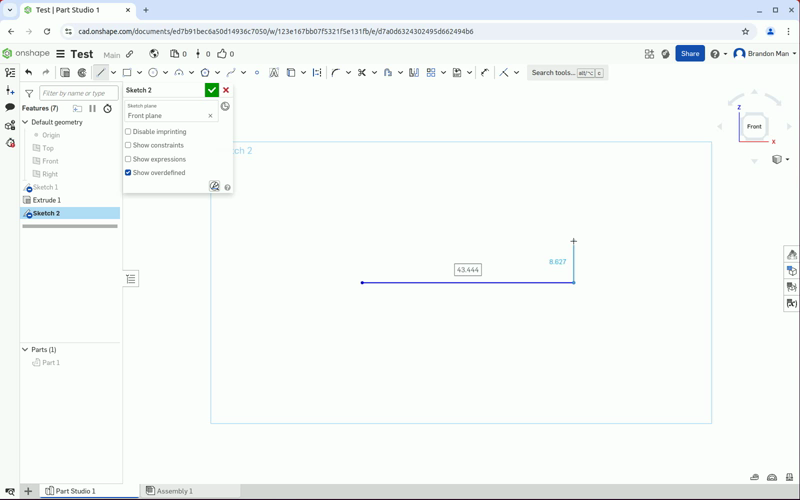
click(573, 240)
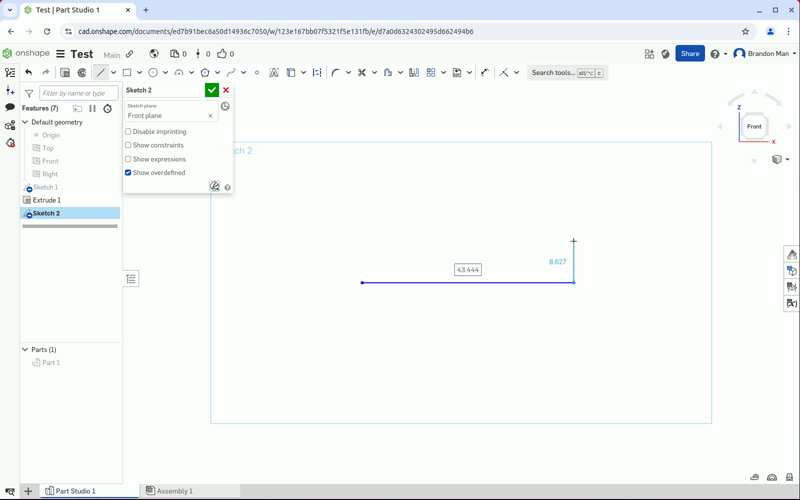
key_up(shift)
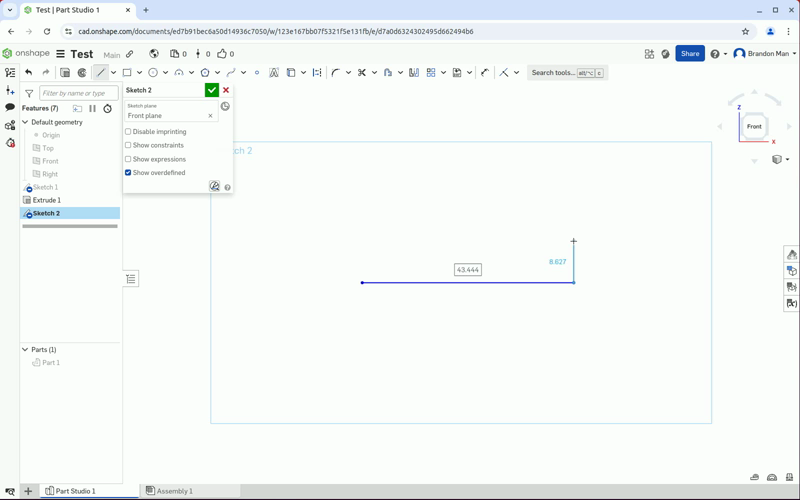
key_down(shift)
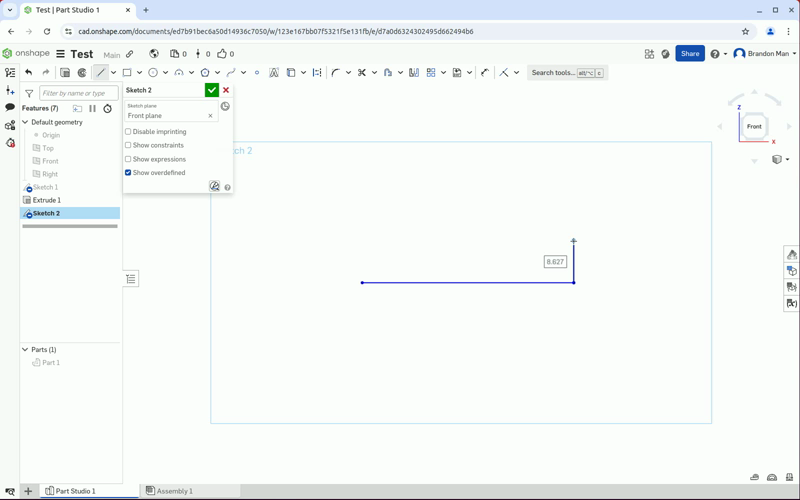
mouse_move(589, 240)
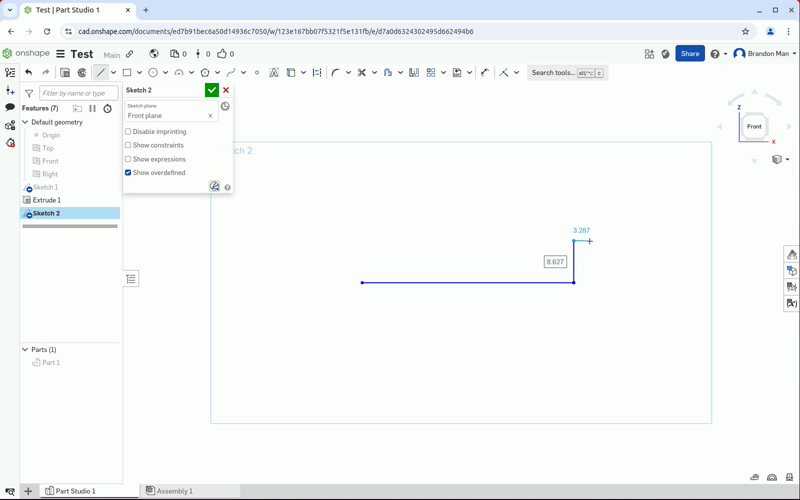
mouse_move(520, 240)
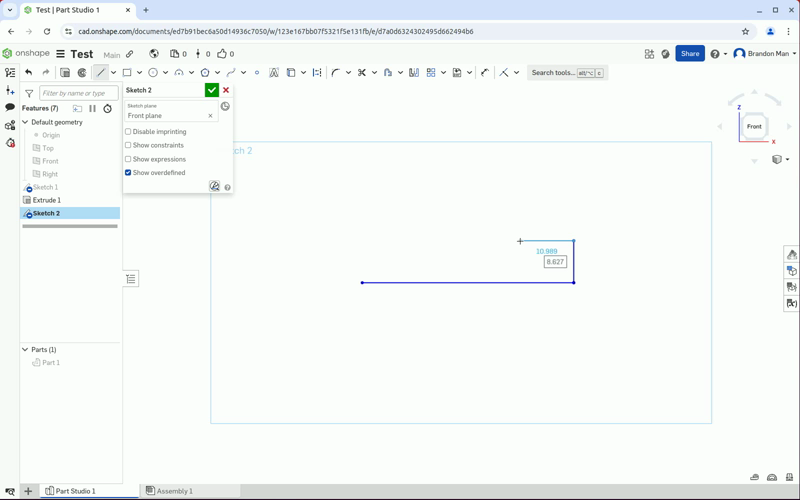
click(520, 240)
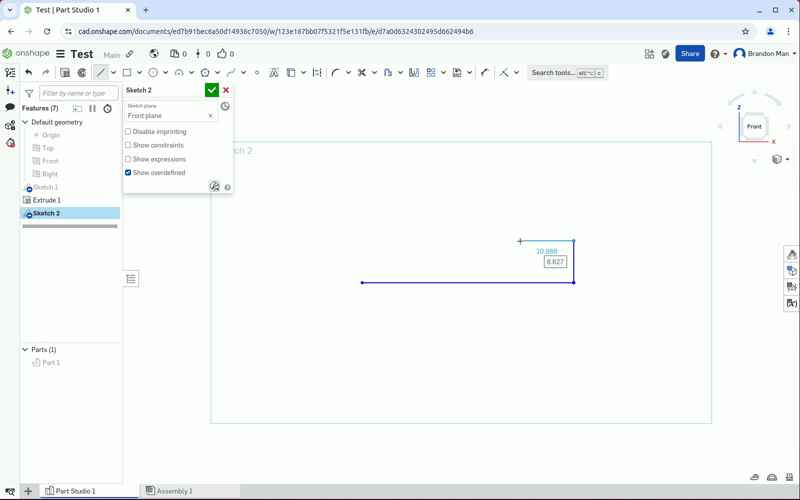
key_up(shift)
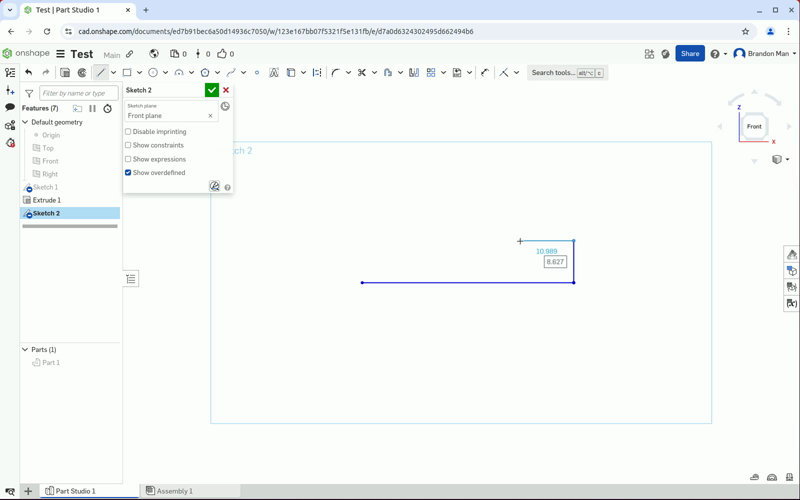
key_down(shift)
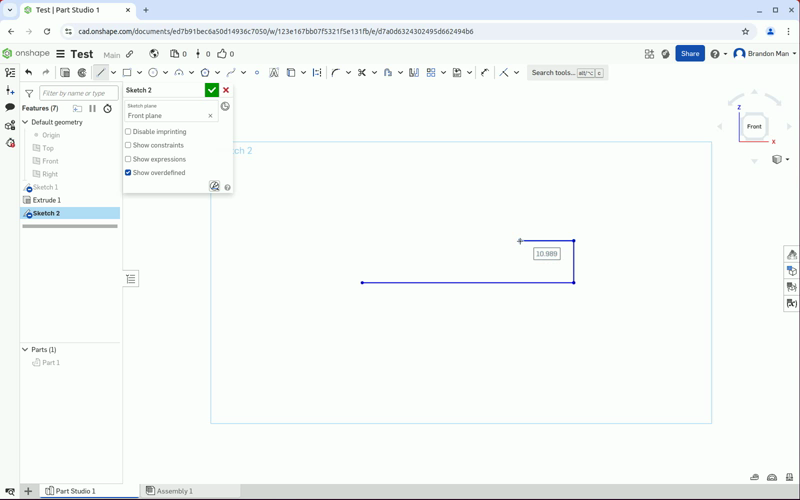
mouse_move(520, 176)
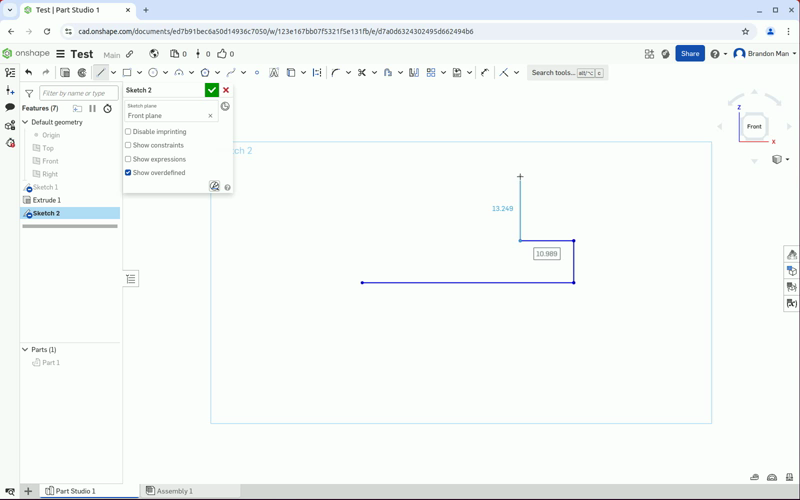
click(520, 176)
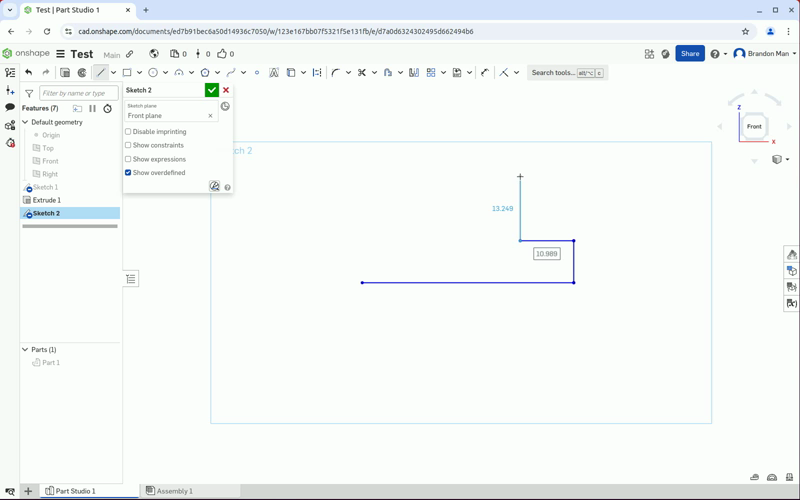
key_up(shift)
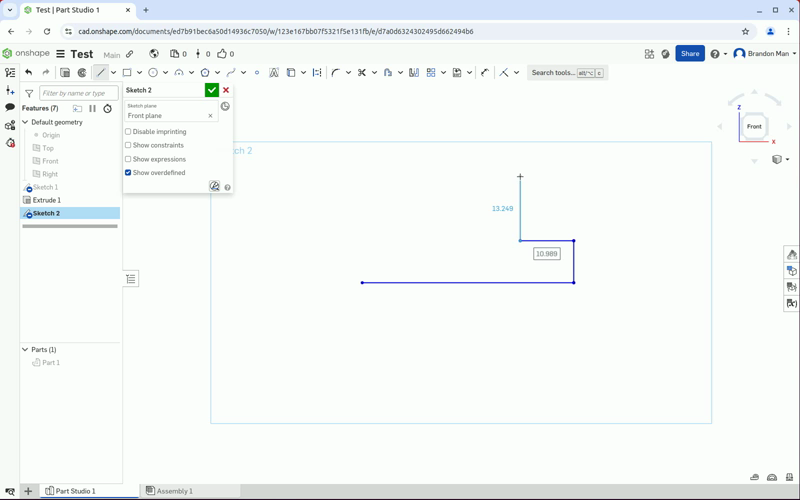
key_down(shift)
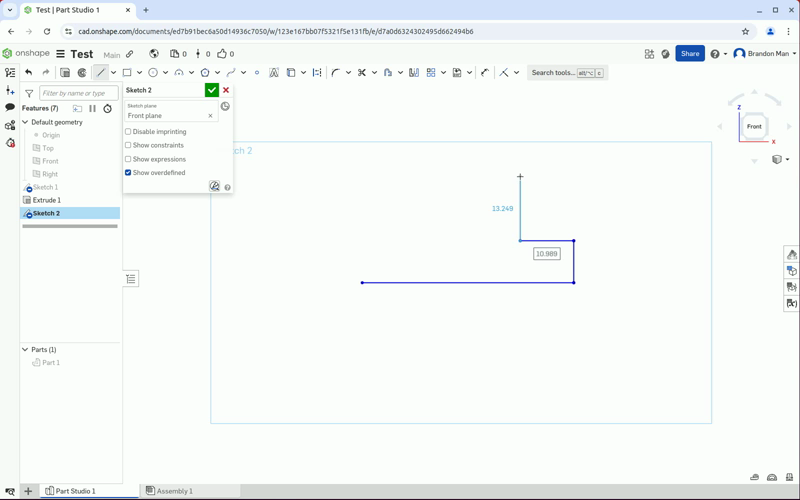
mouse_move(435, 176)
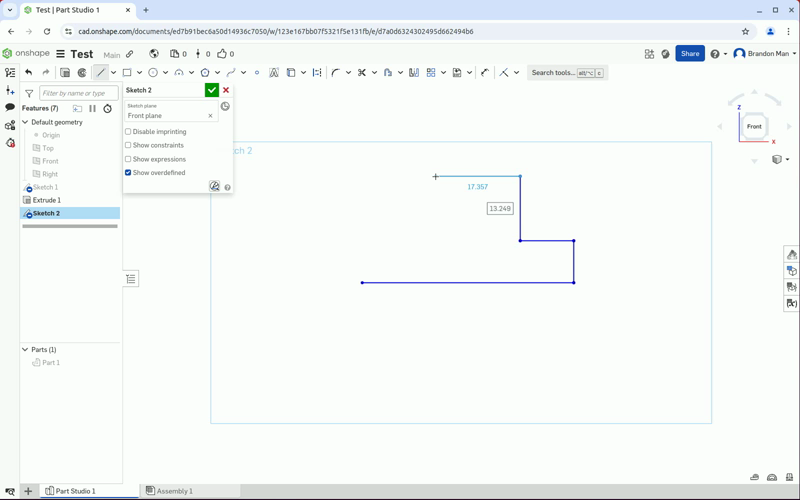
click(435, 176)
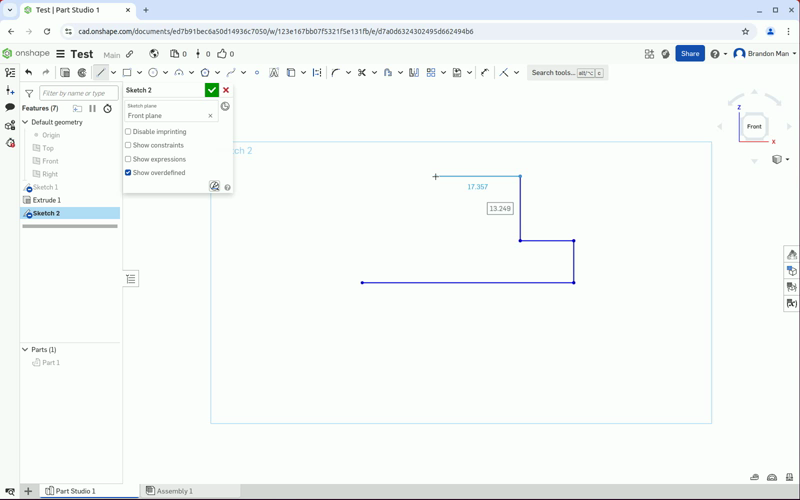
key_up(shift)
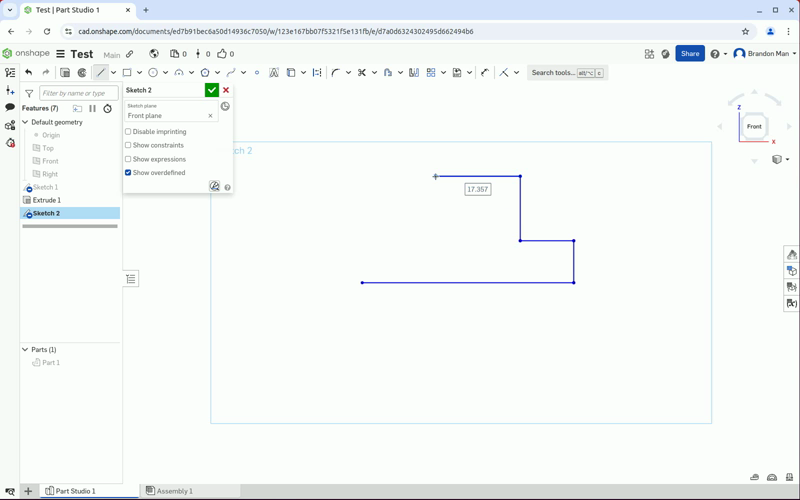
key_down(shift)
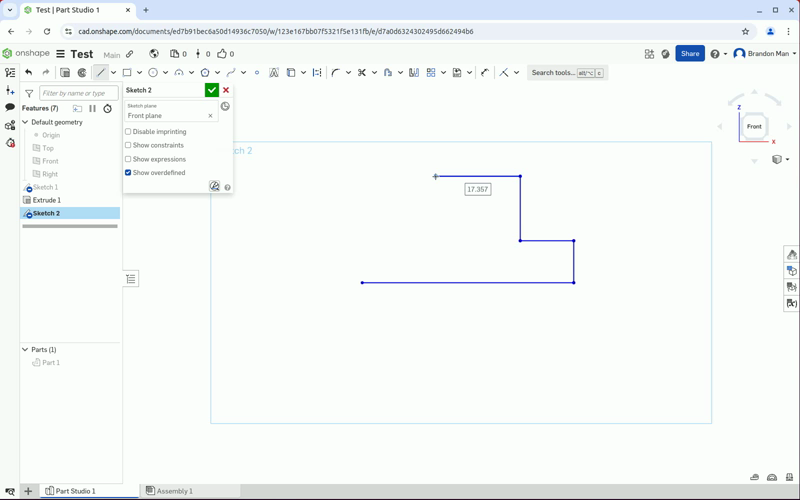
mouse_move(435, 240)
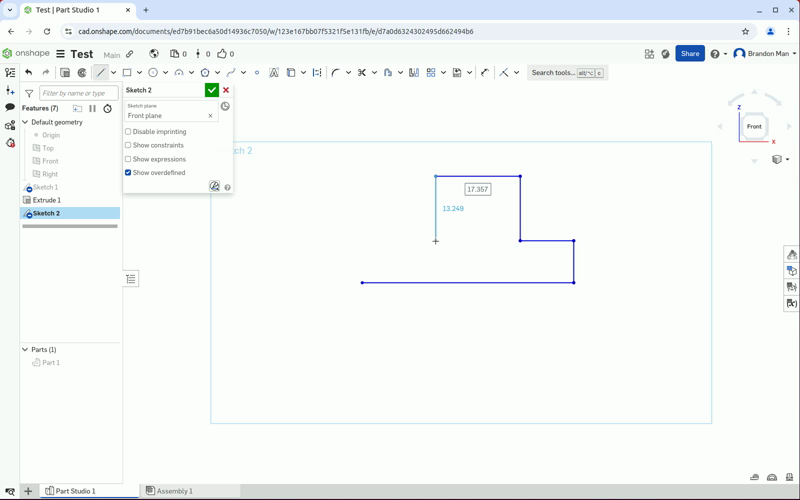
click(435, 240)
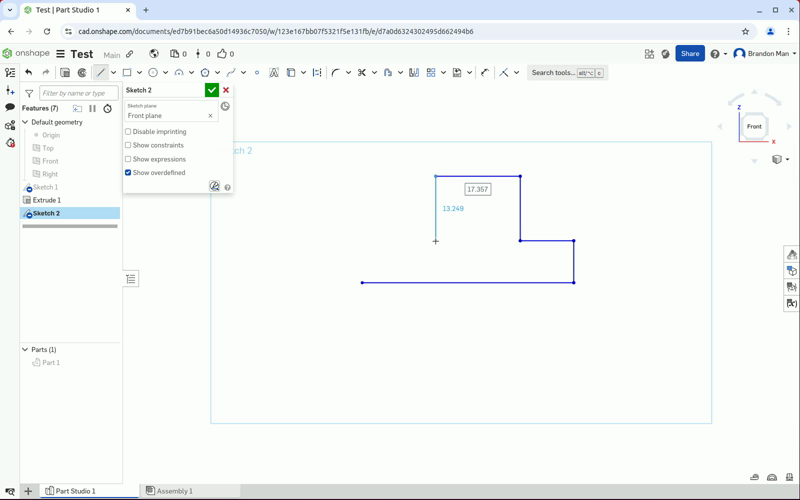
key_up(shift)
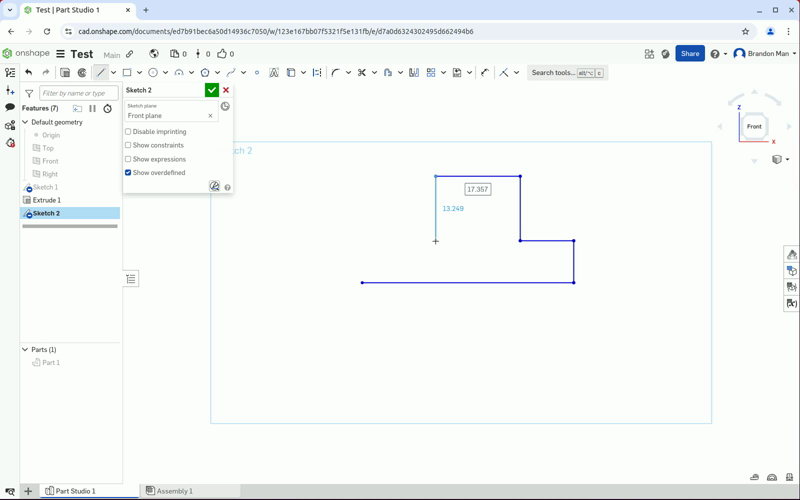
key_down(shift)
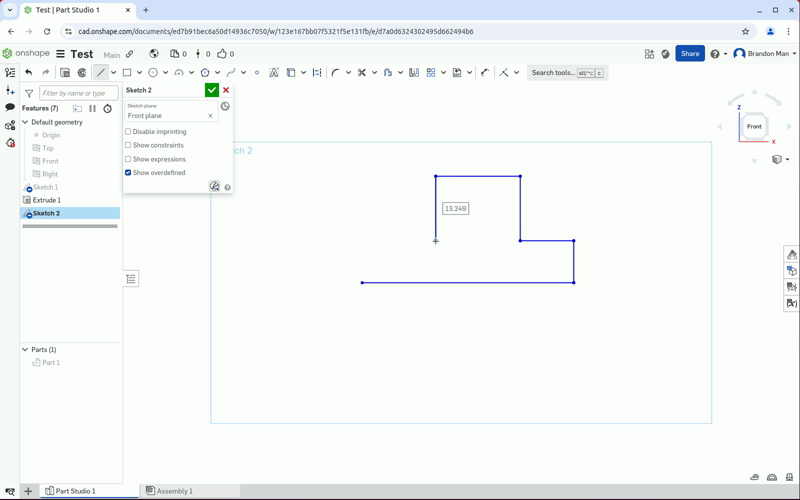
mouse_move(366, 240)
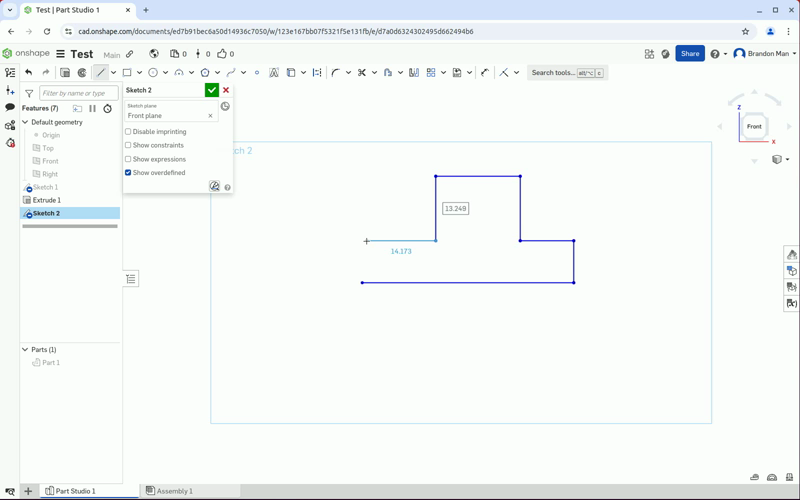
click(366, 240)
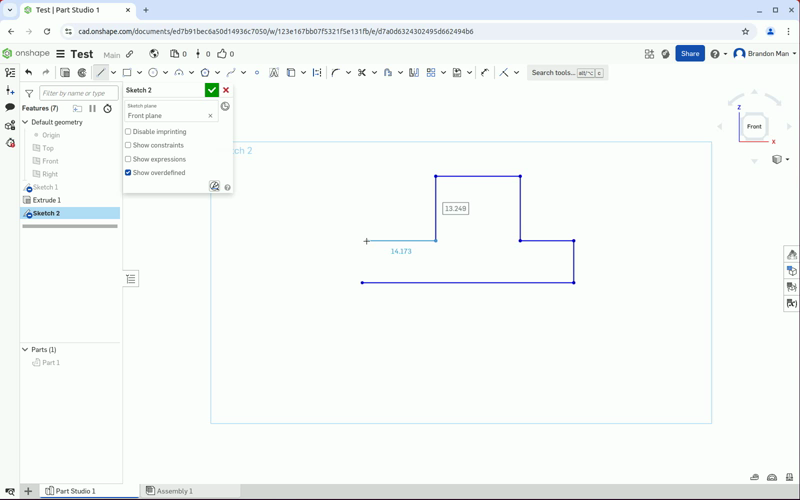
key_up(shift)
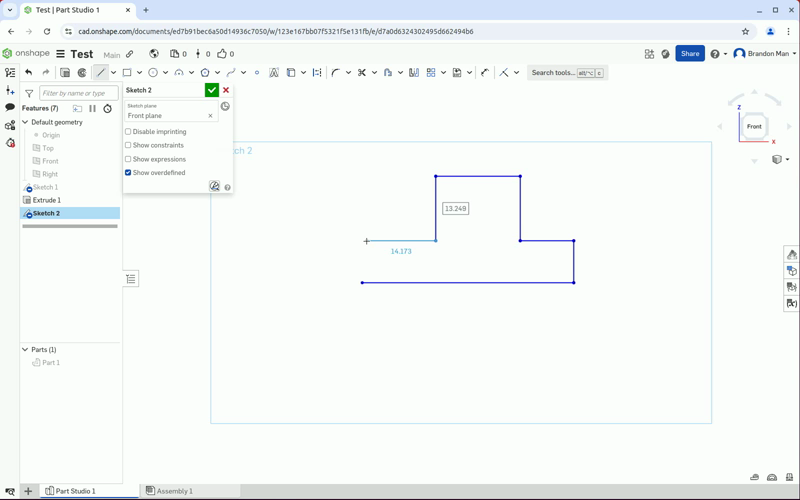
mouse_move(396, 240)
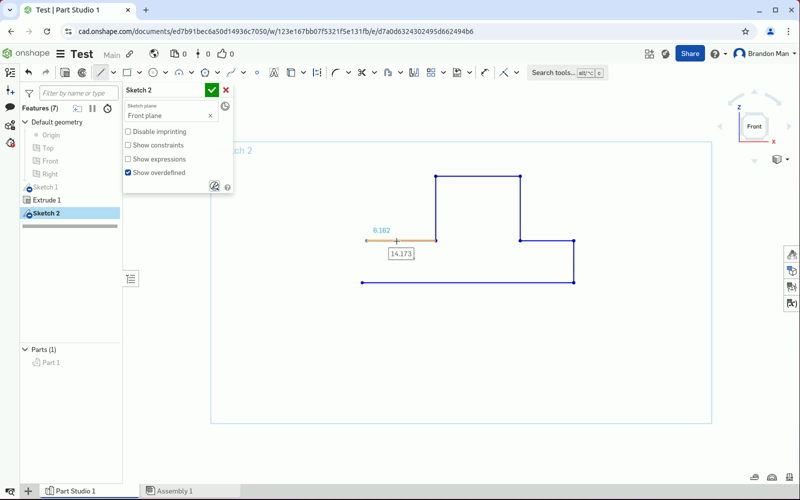
key_down(shift)
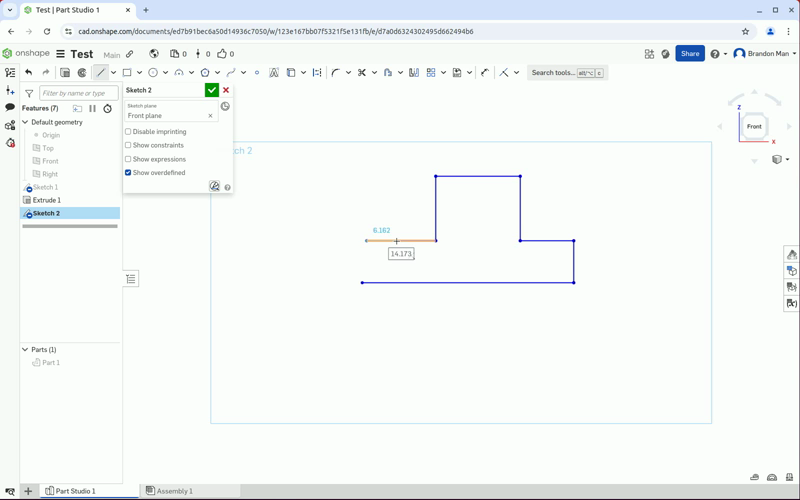
mouse_move(362, 282)
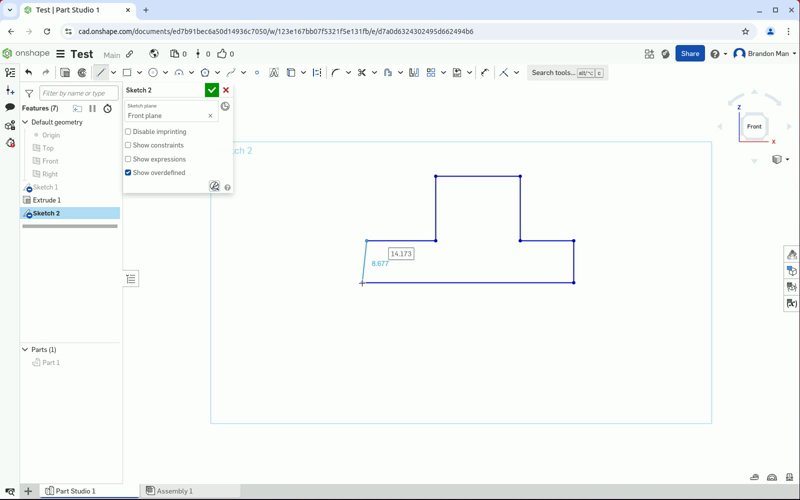
key_up(shift)
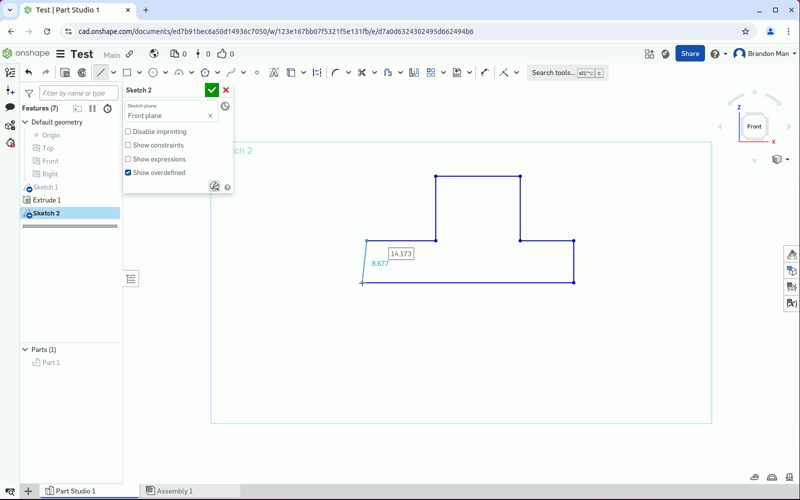
click(362, 282)
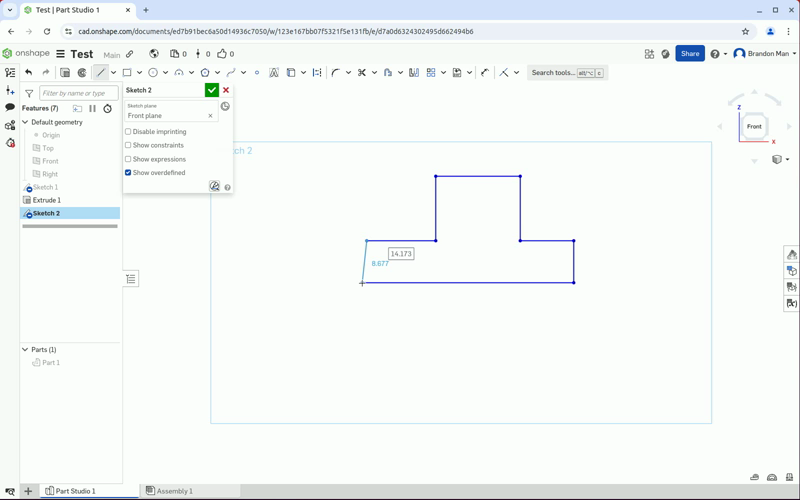
key(esc)
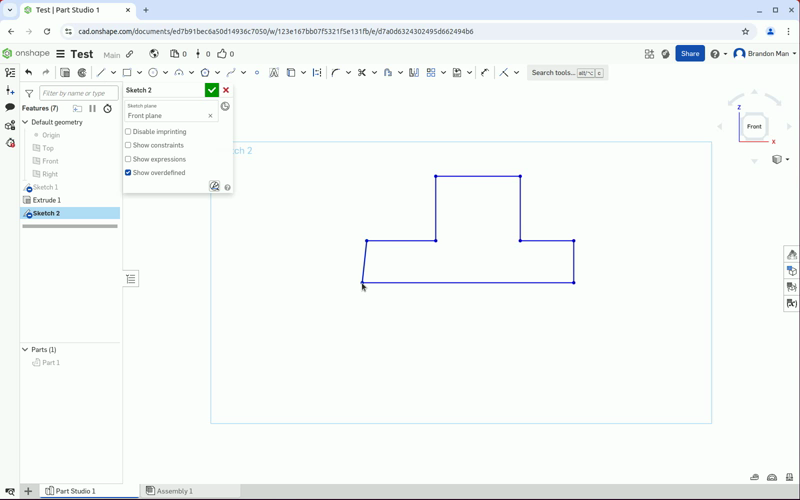
mouse_move(479, 194)
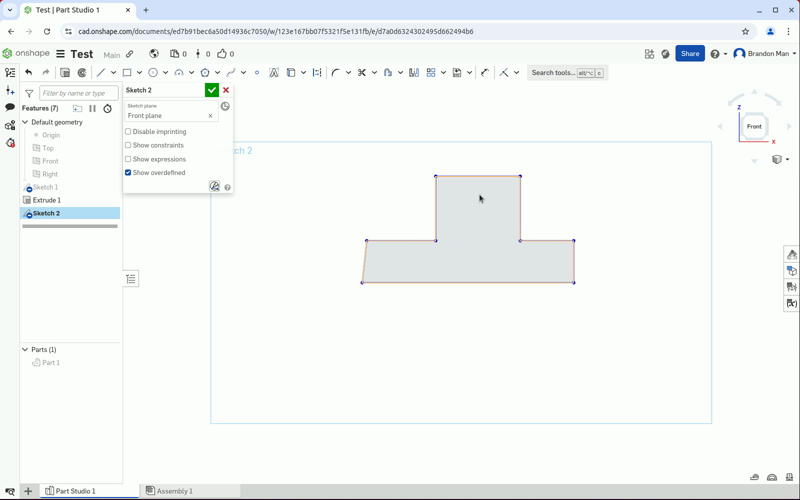
click(479, 194)
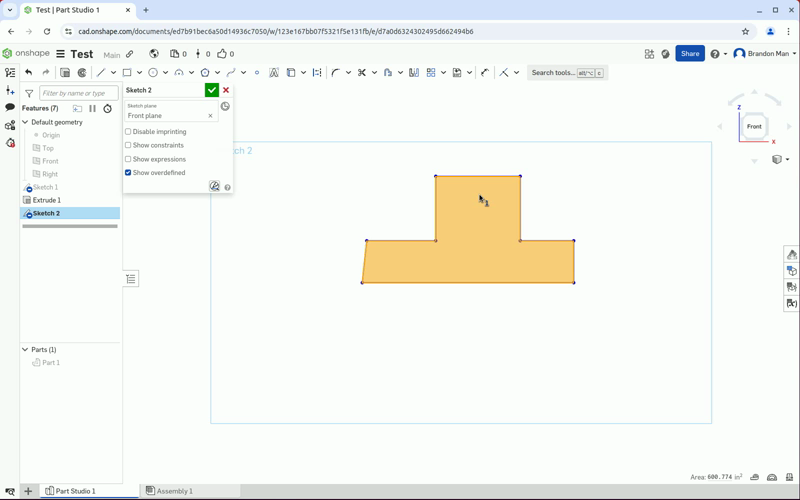
mouse_move(73, 352)
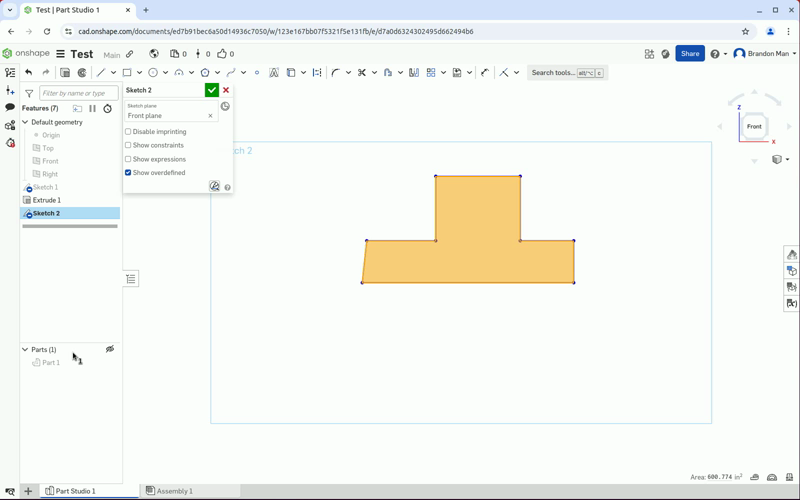
key(shift+y)
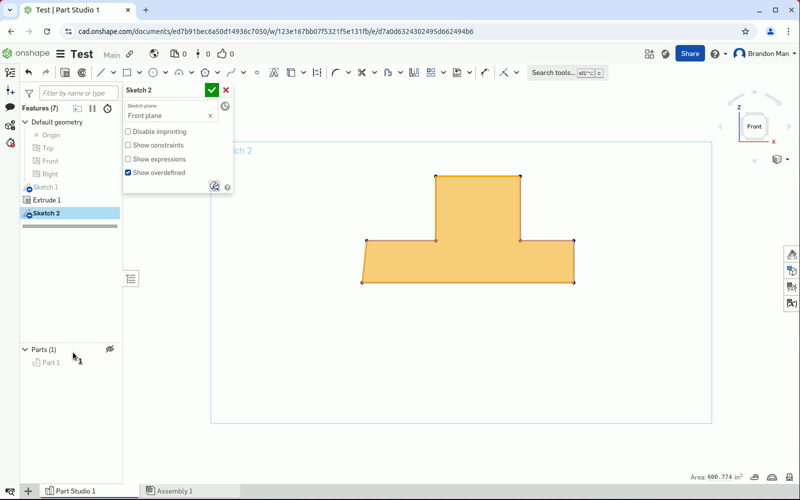
key(shift+e)
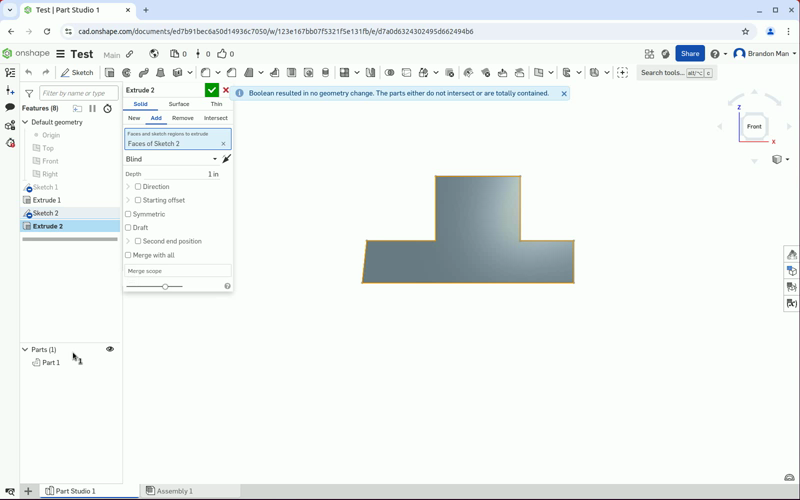
mouse_move(143, 106)
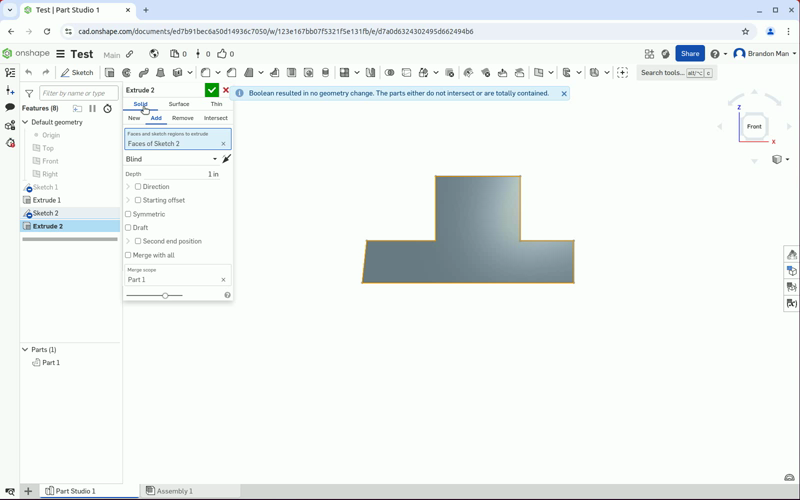
click(143, 106)
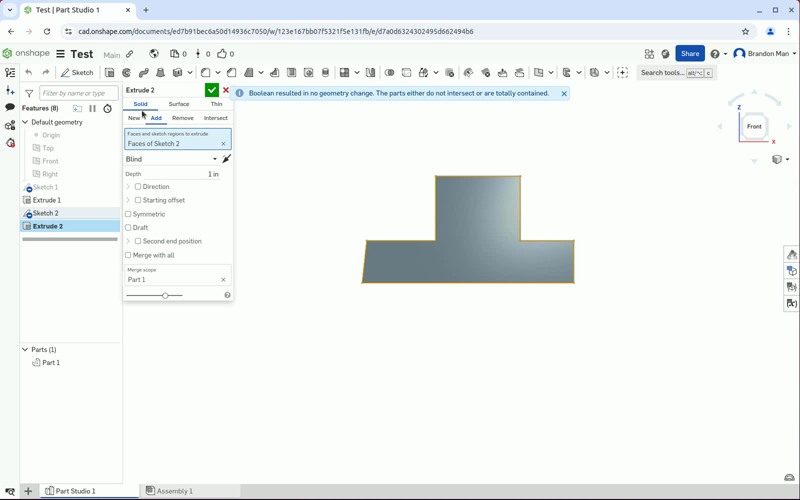
mouse_move(137, 120)
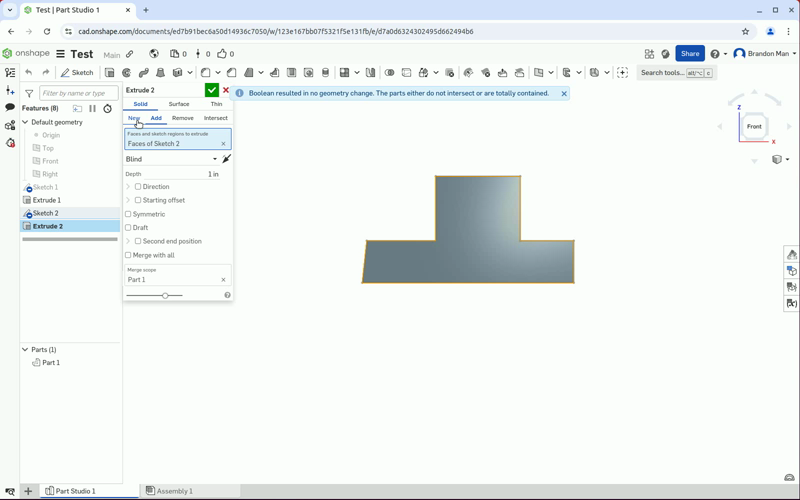
click(137, 120)
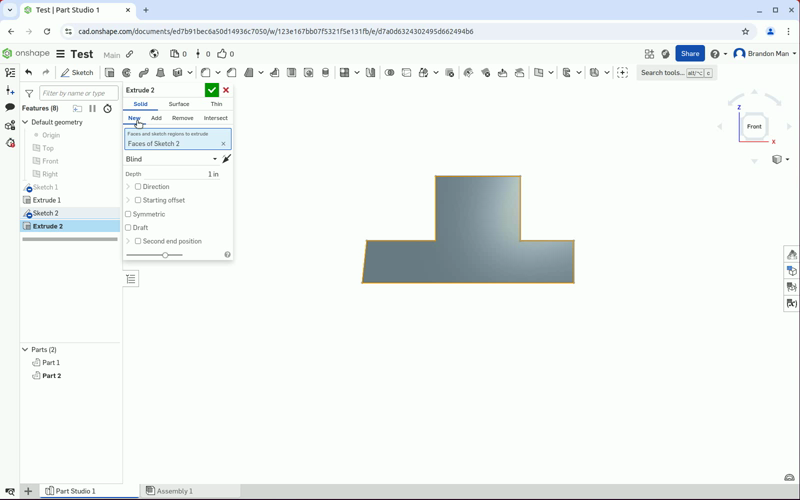
key(tab, 4)
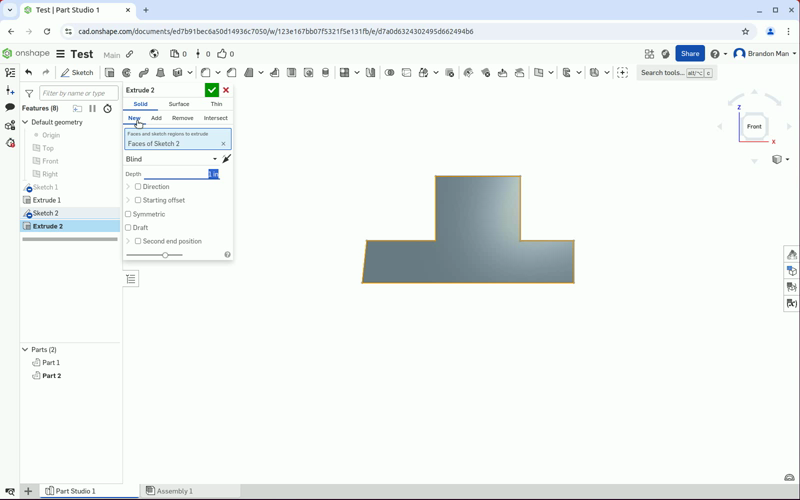
text(17.331)
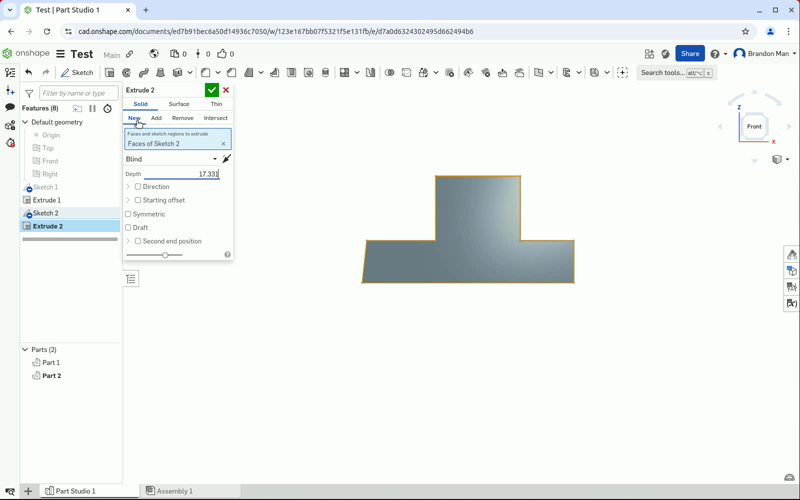
key(enter)
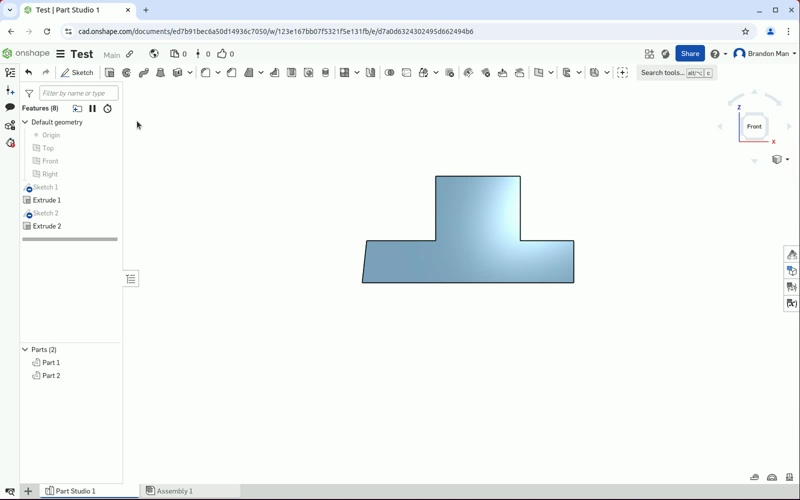
key(shift+h)
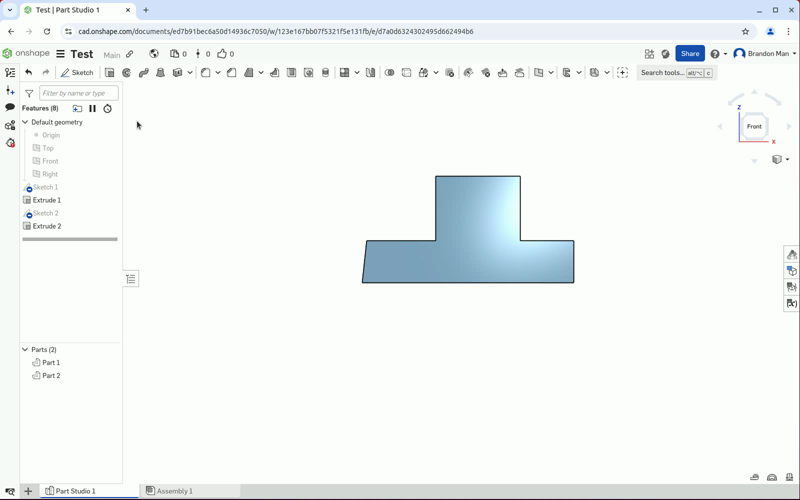
key(shift+h)
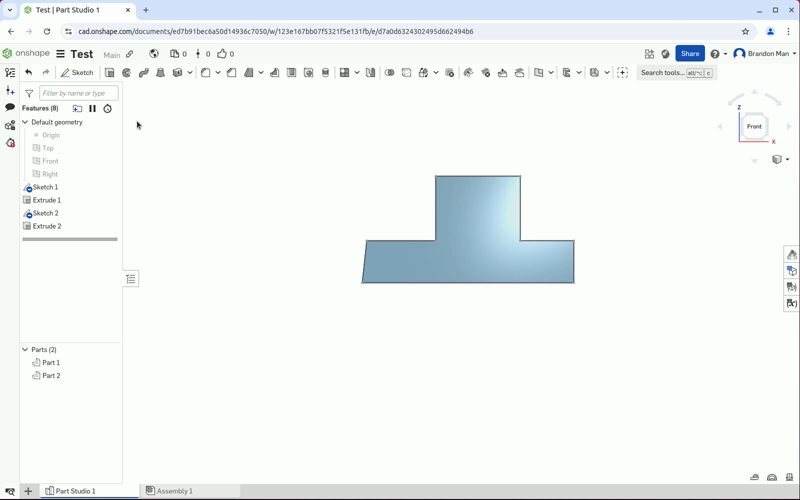
key(shift+7)
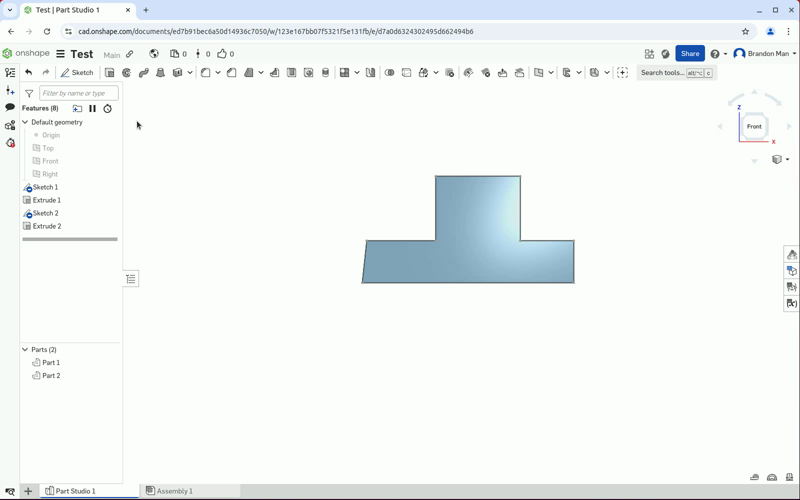
key(left, 2)
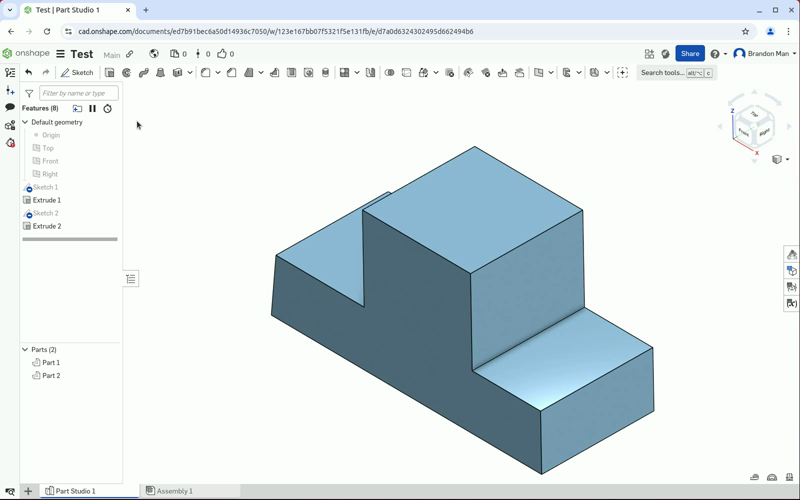
key(down, 2)
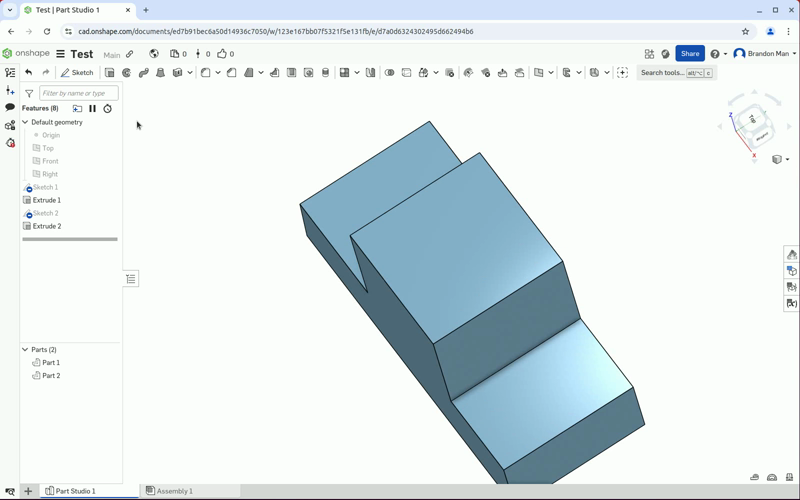
key(up, 2)
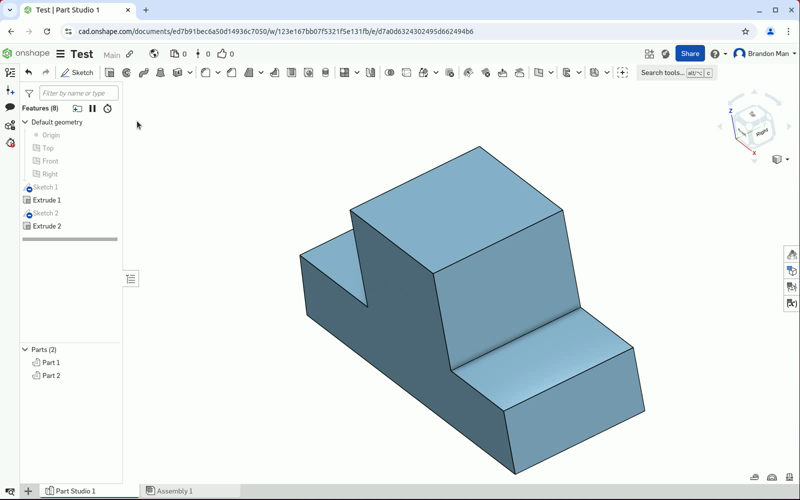
key(right, 2)
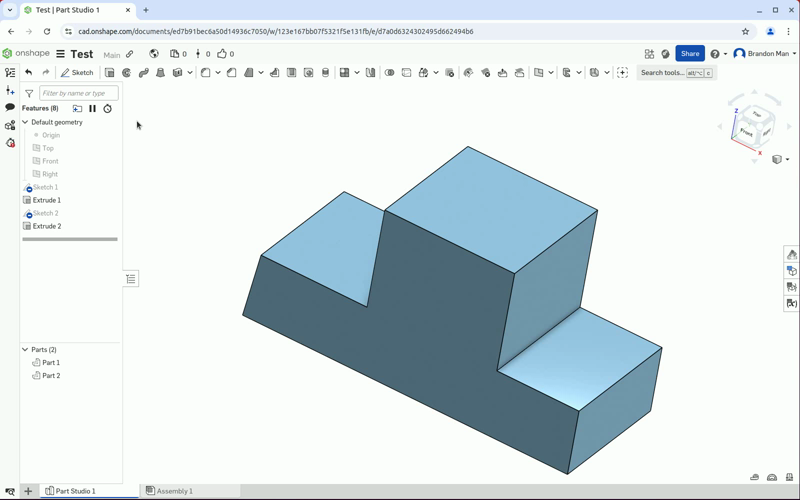
mouse_move(73, 189)
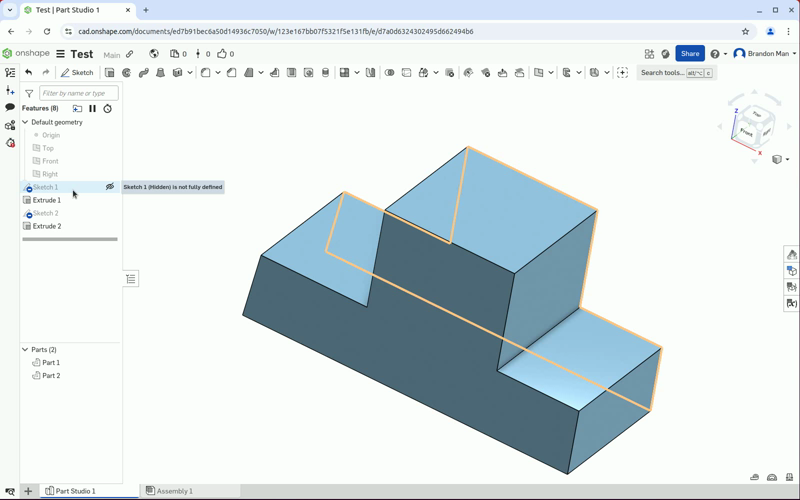
click(73, 189)